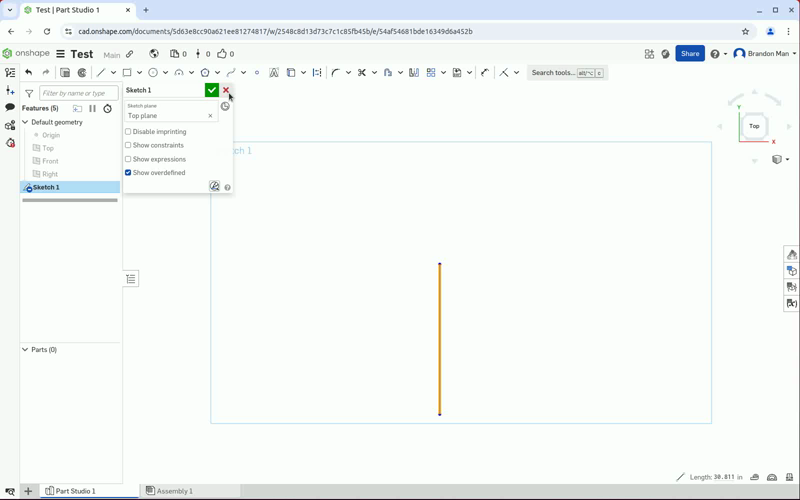
key(shift+h)
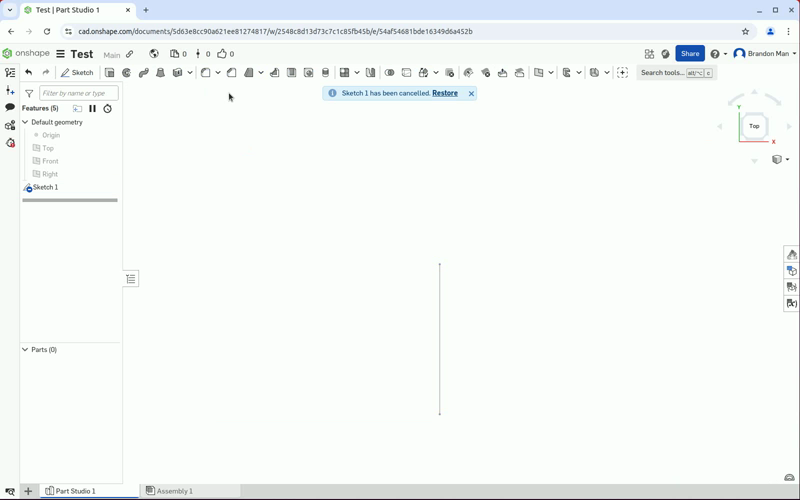
key(shift+s)
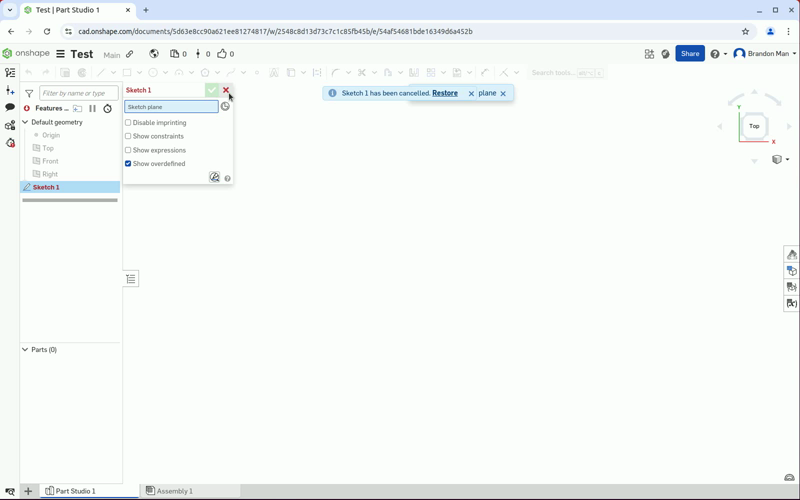
mouse_move(73, 150)
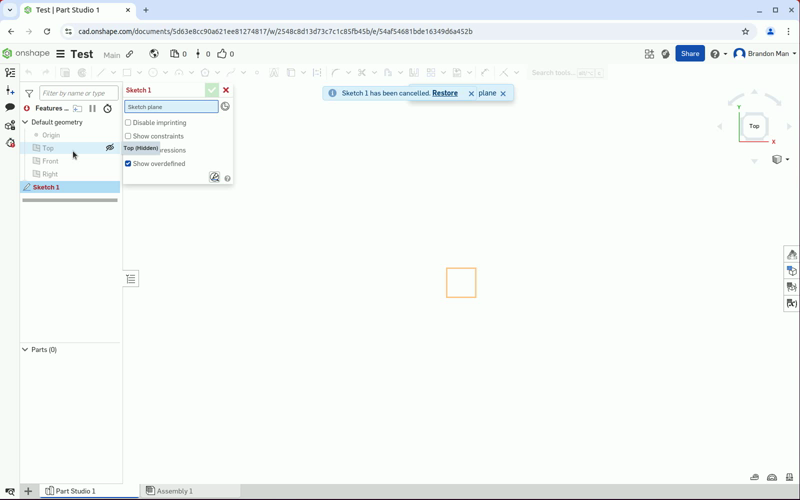
click(73, 150)
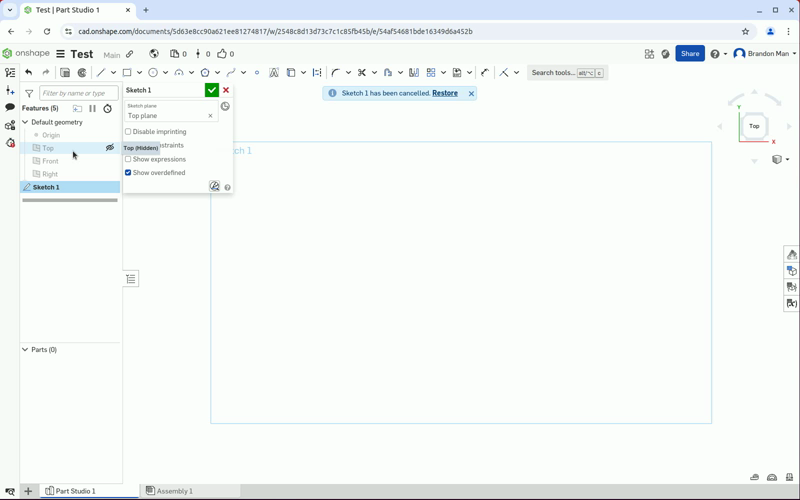
mouse_move(73, 352)
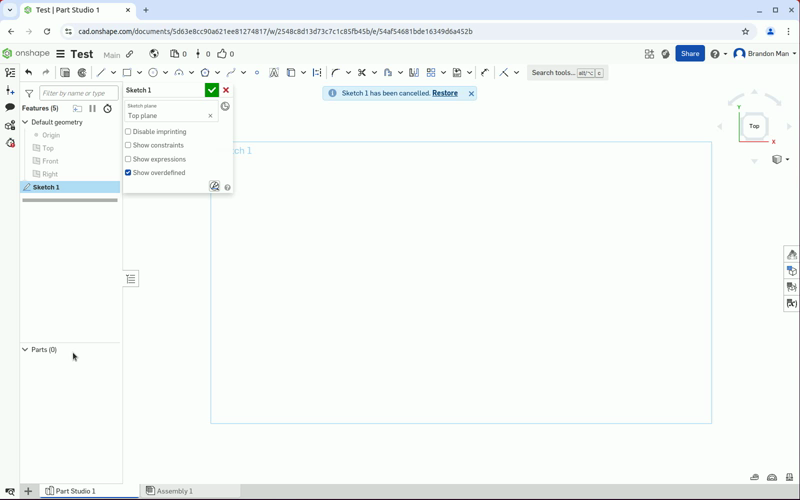
key(y)
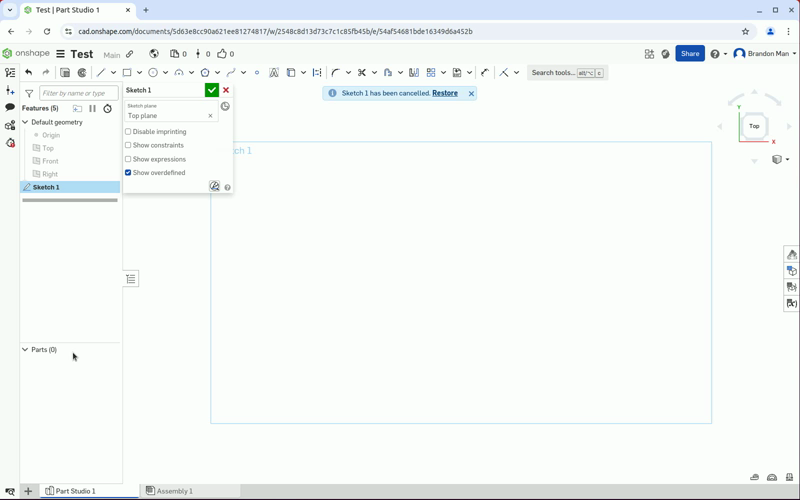
key(l)
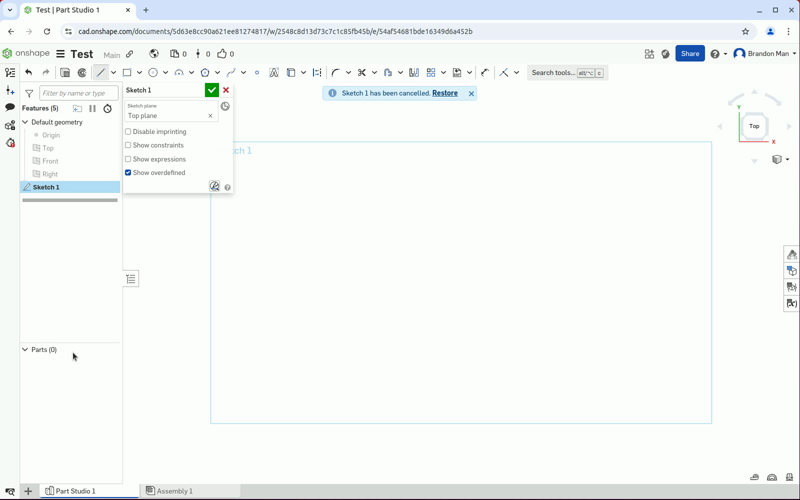
key_down(shift)
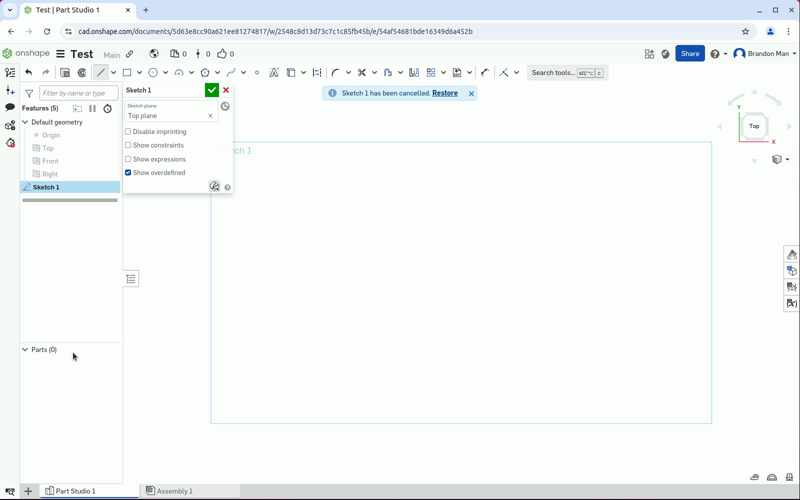
mouse_move(460, 373)
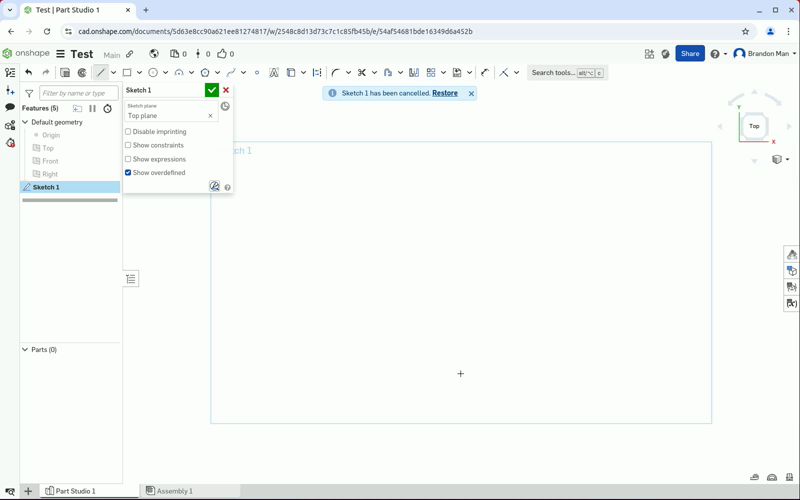
click(460, 373)
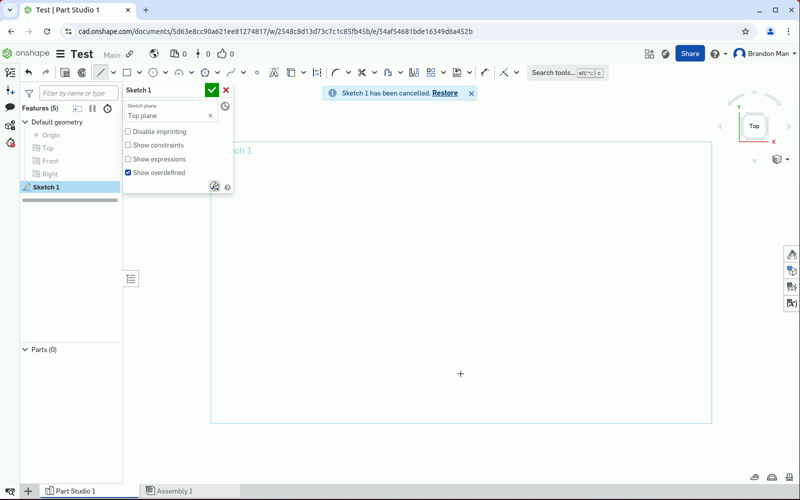
key_up(shift)
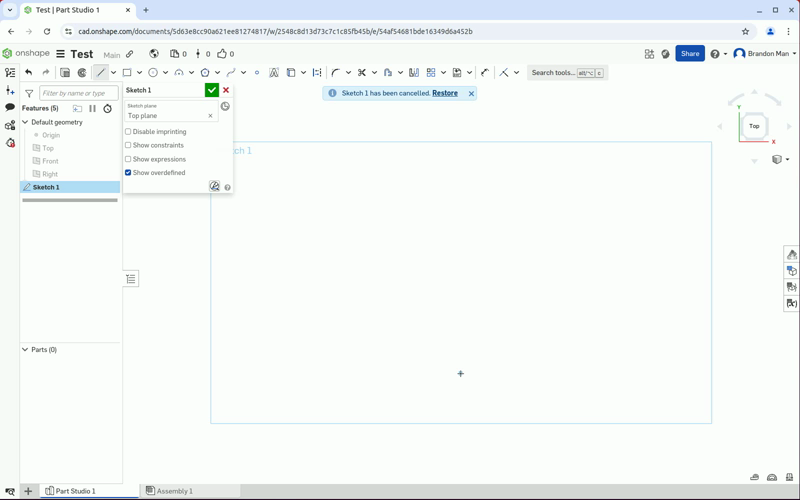
key_down(shift)
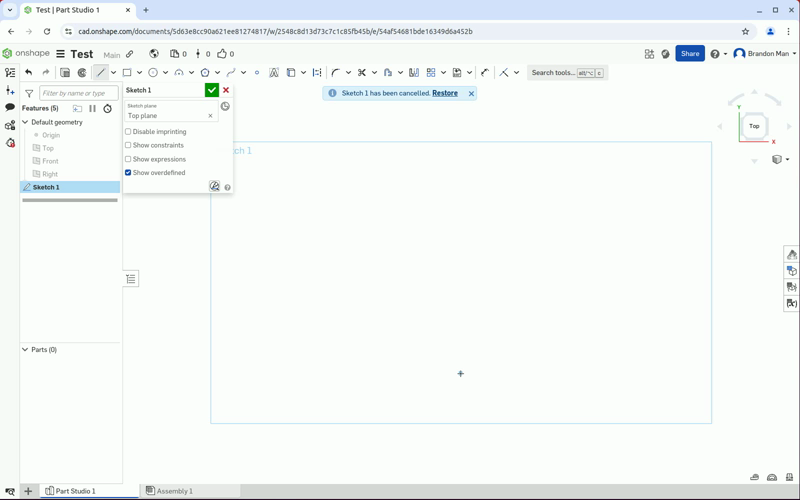
mouse_move(528, 373)
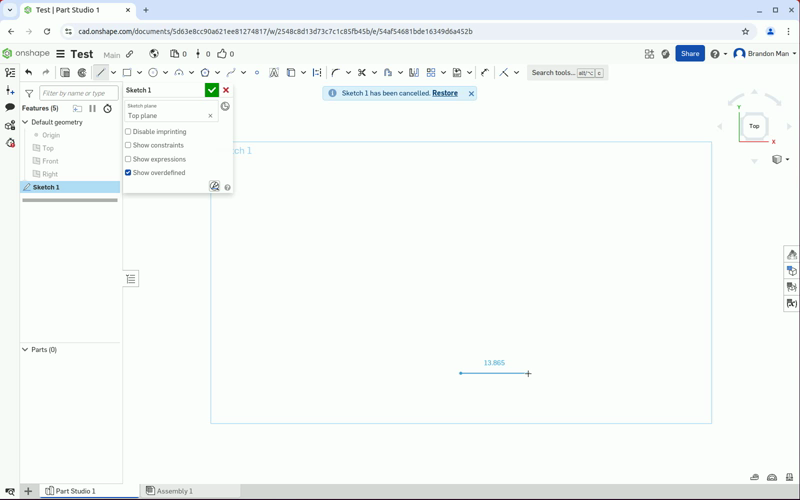
click(528, 373)
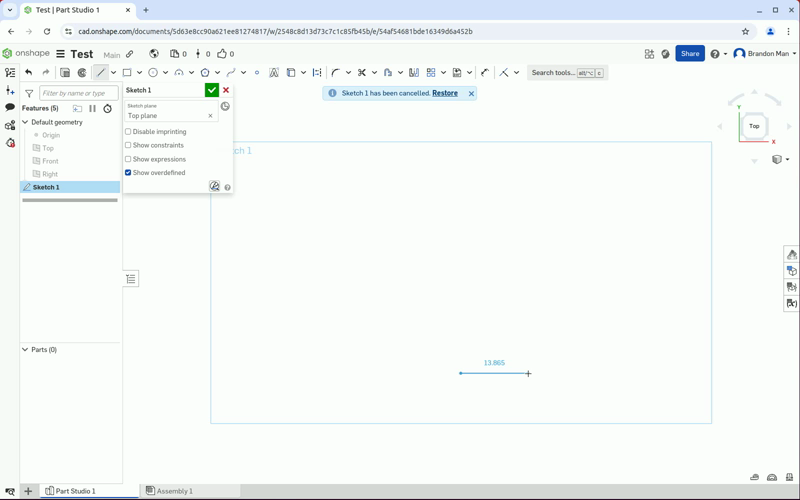
key_up(shift)
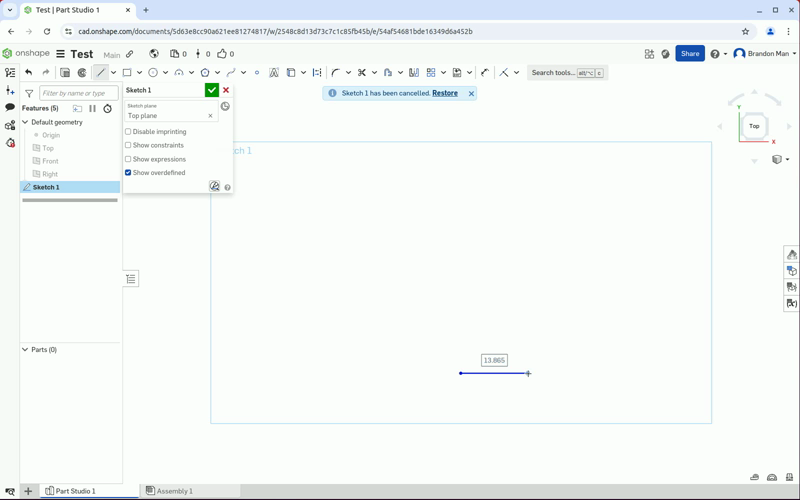
key_down(shift)
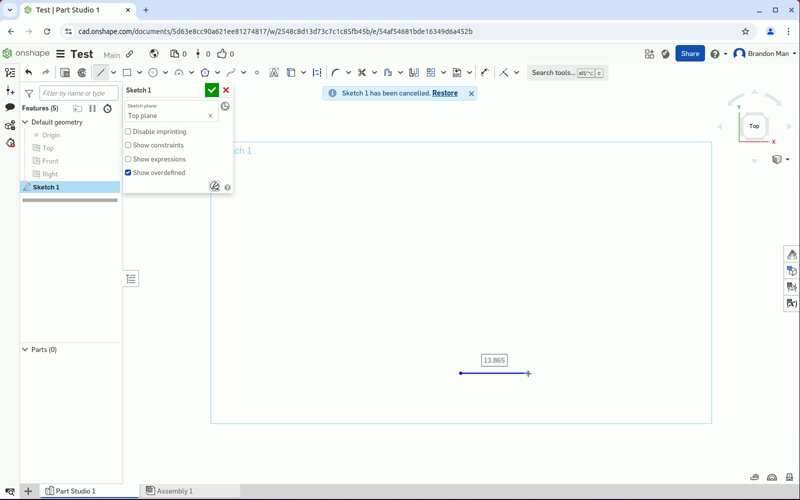
mouse_move(573, 328)
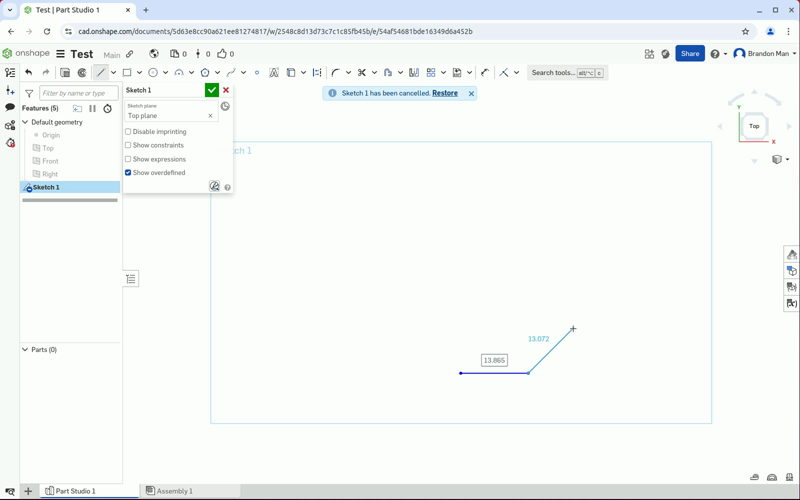
click(573, 328)
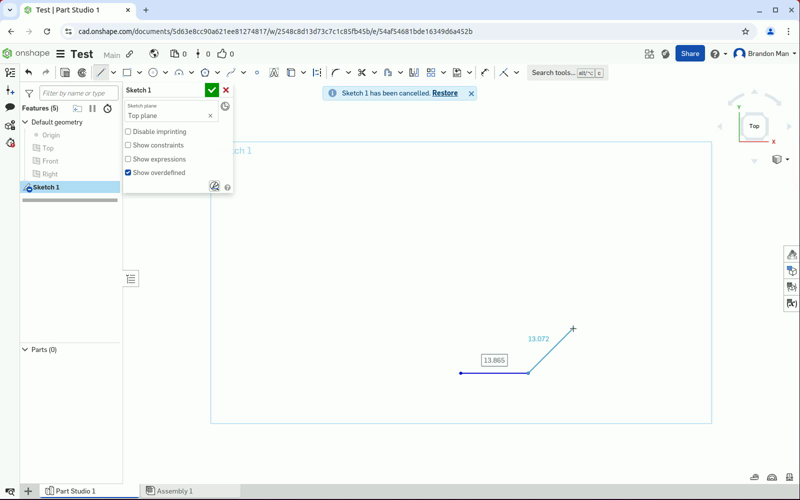
key_up(shift)
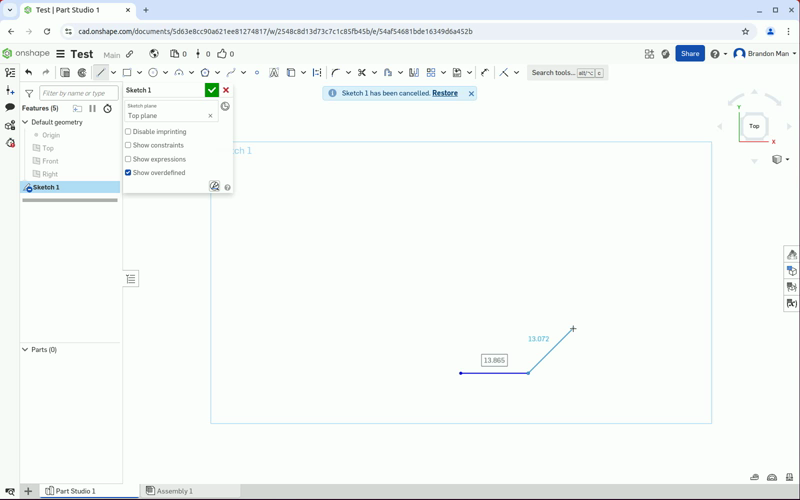
key_down(shift)
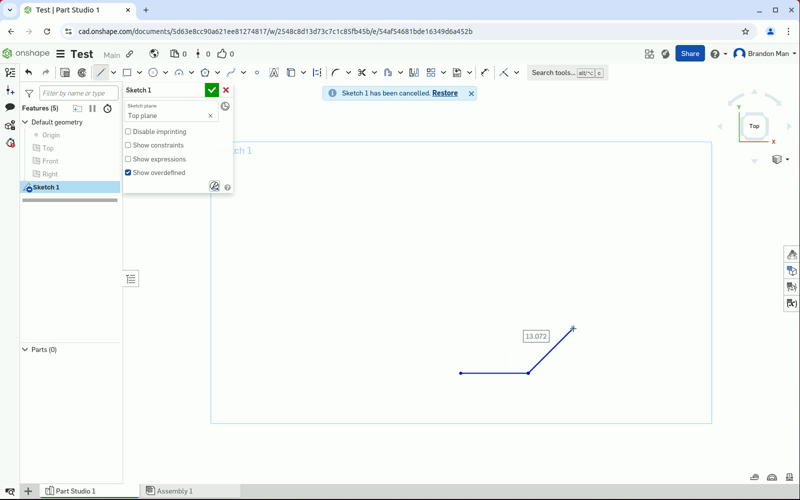
mouse_move(589, 328)
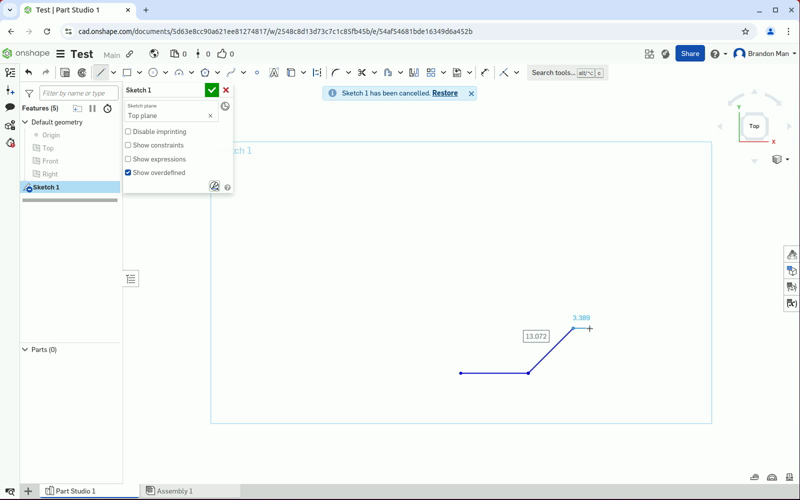
mouse_move(573, 283)
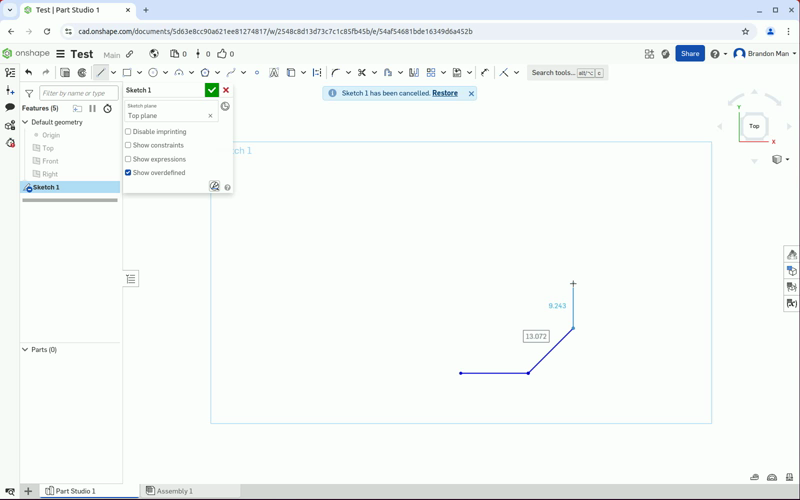
click(573, 283)
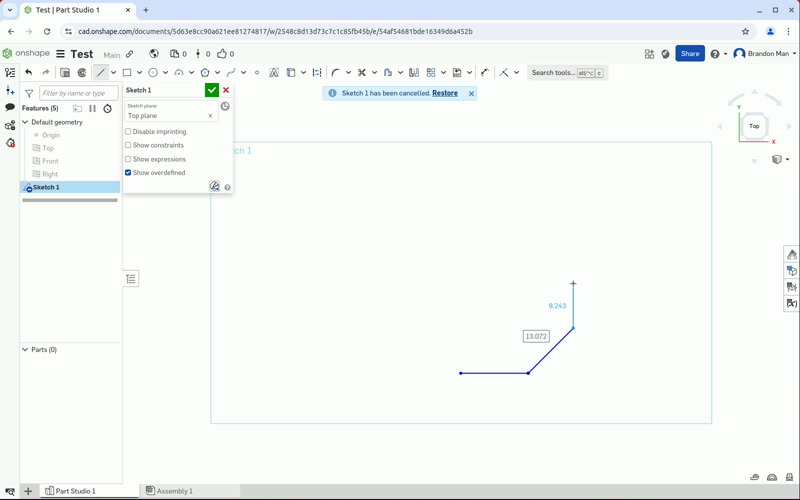
key_up(shift)
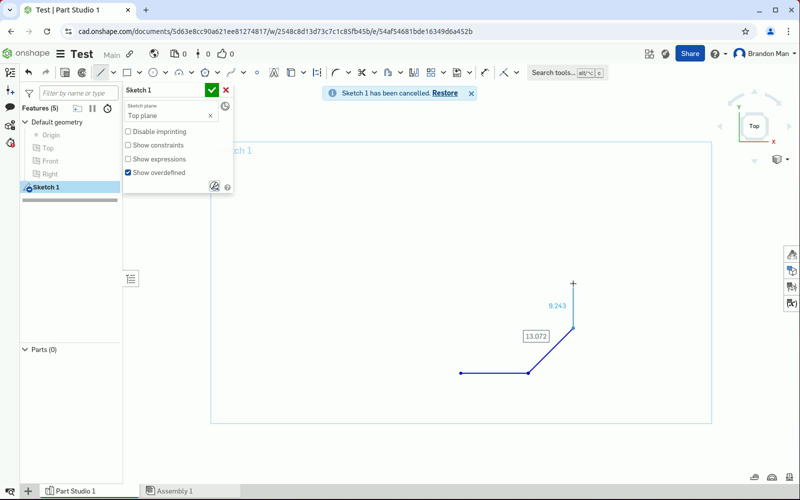
key_down(shift)
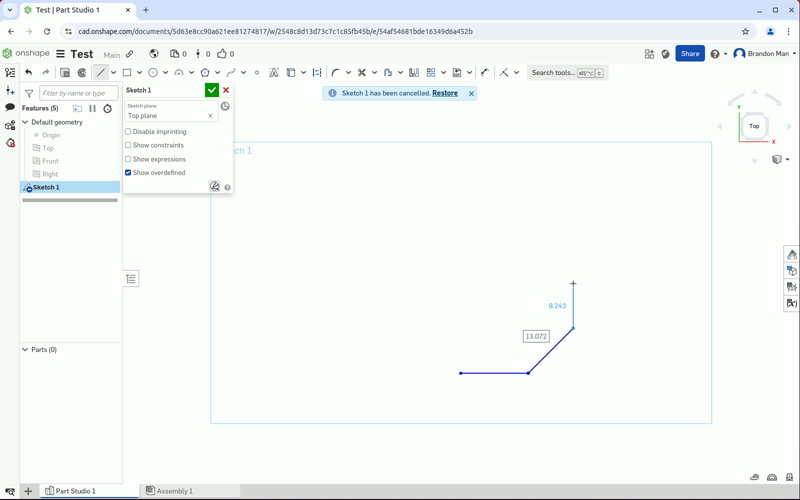
mouse_move(460, 283)
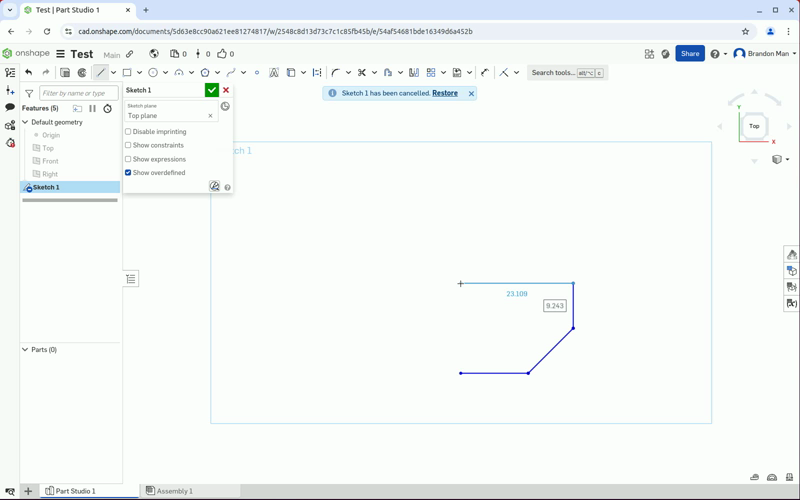
click(460, 283)
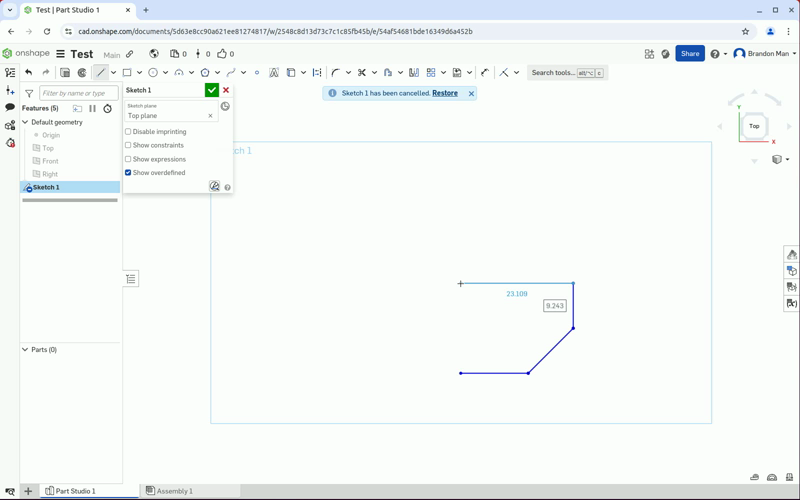
key_up(shift)
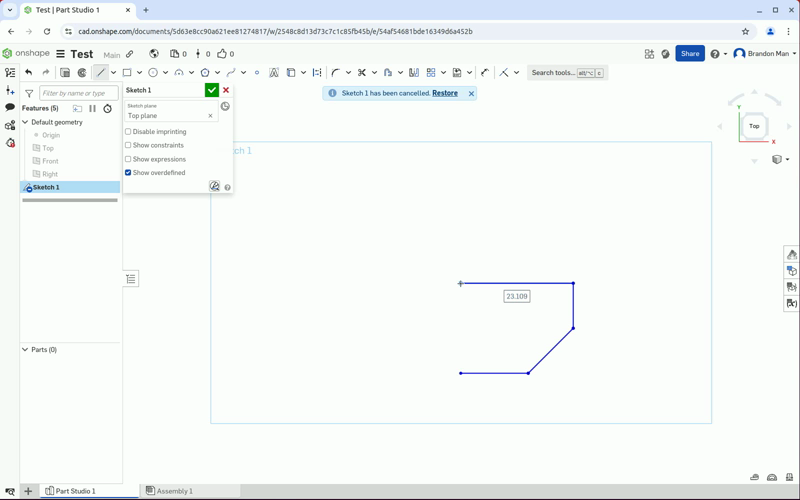
key(esc)
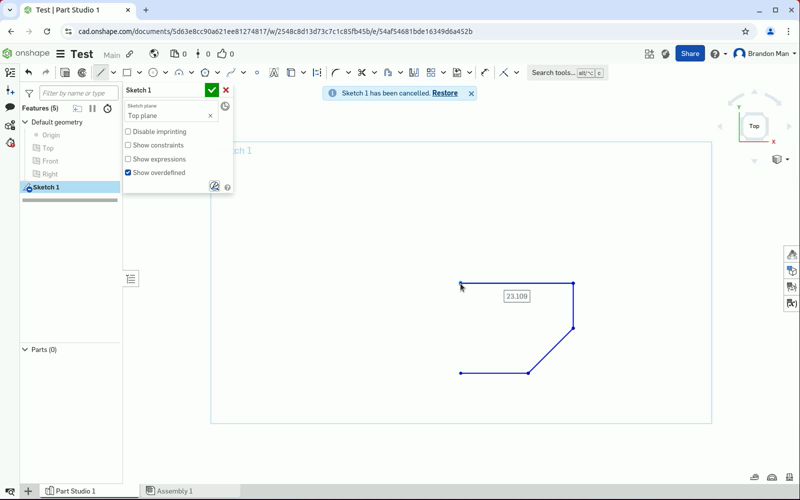
key(a)
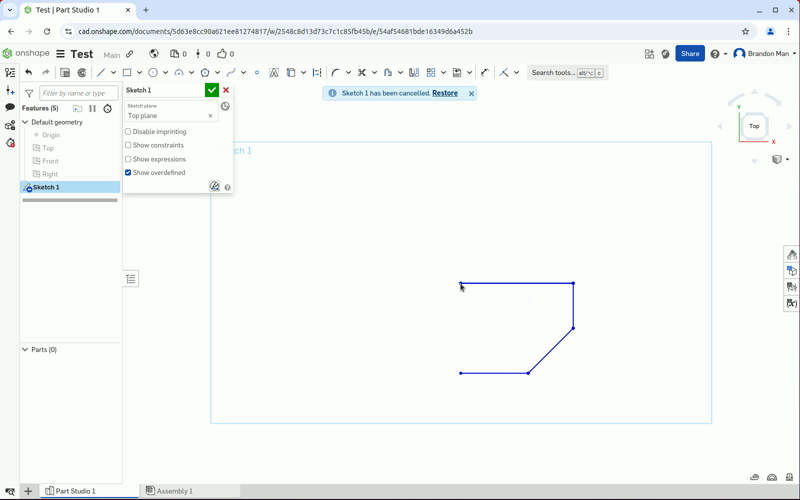
mouse_move(460, 283)
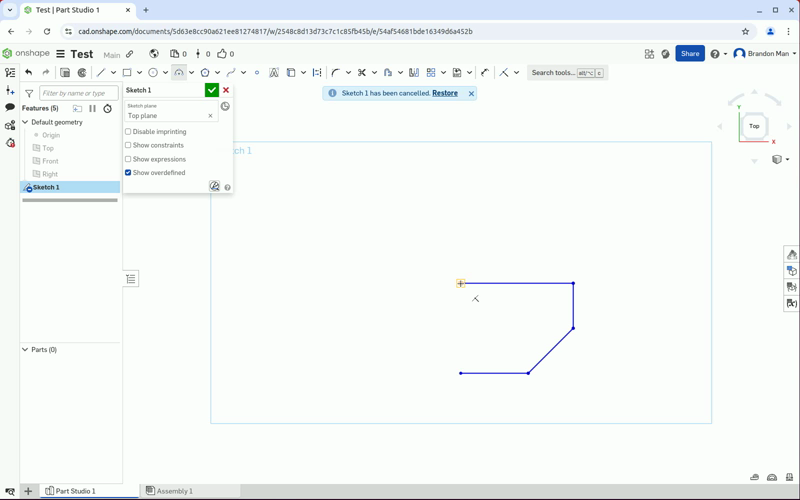
click(460, 283)
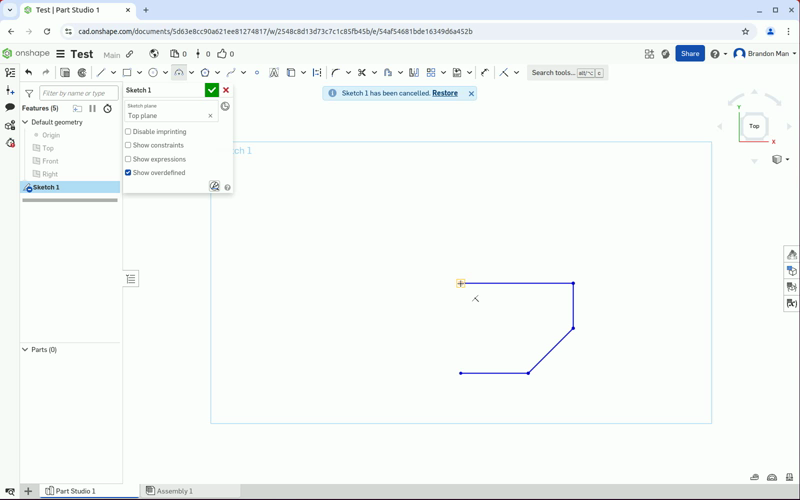
mouse_move(460, 373)
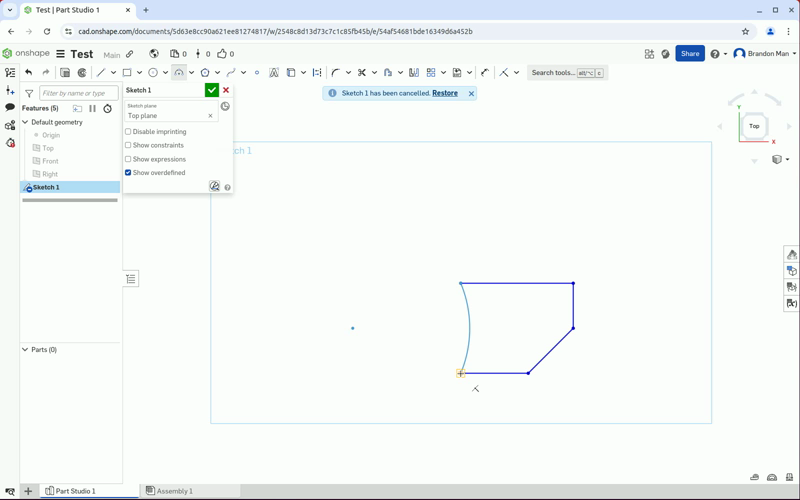
click(460, 373)
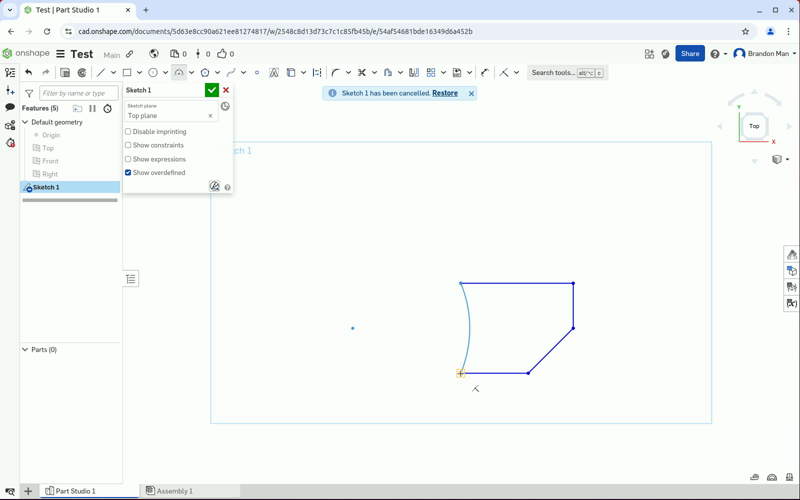
key_down(shift)
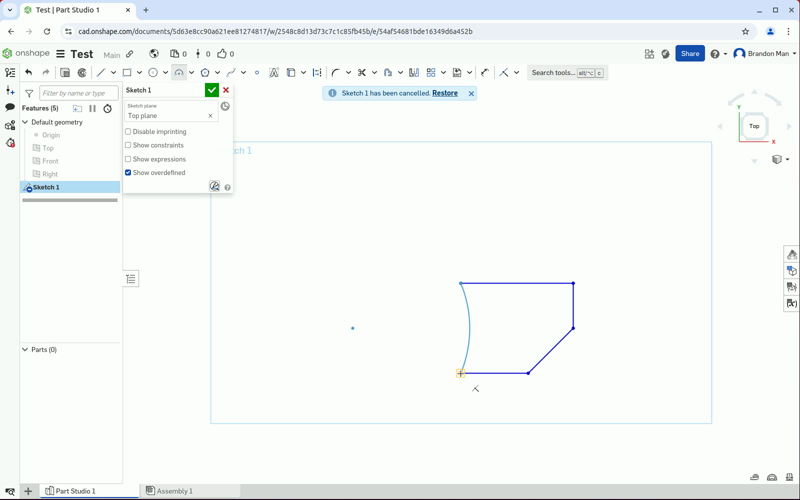
mouse_move(415, 328)
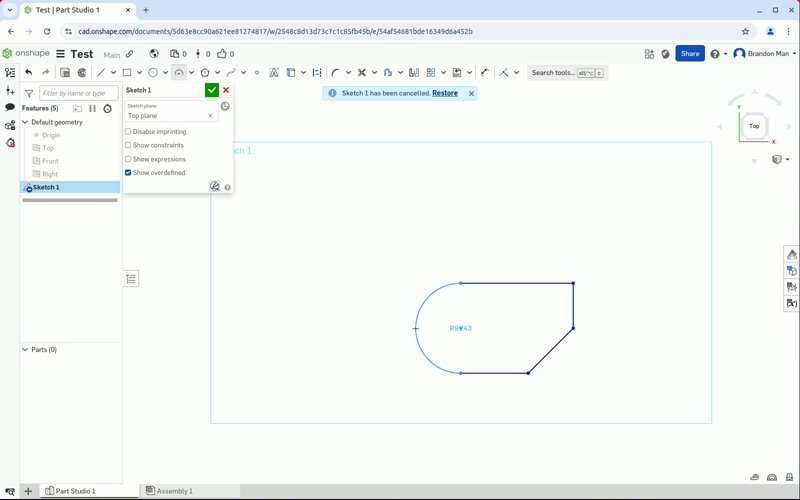
click(415, 328)
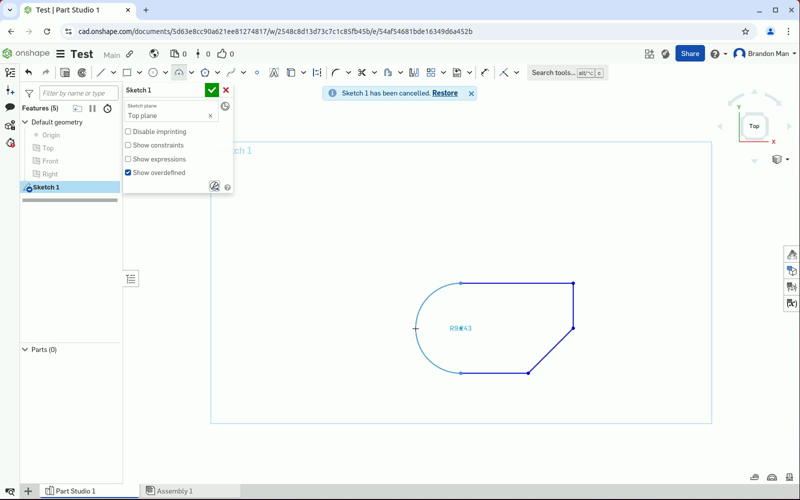
key_up(shift)
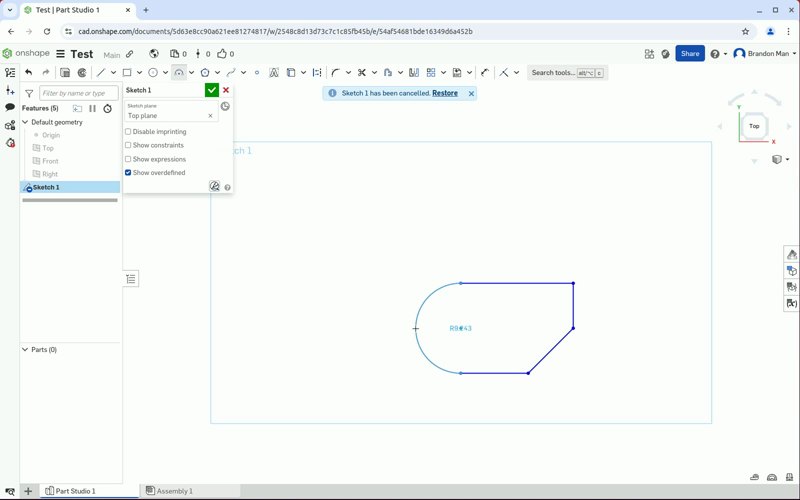
key(esc)
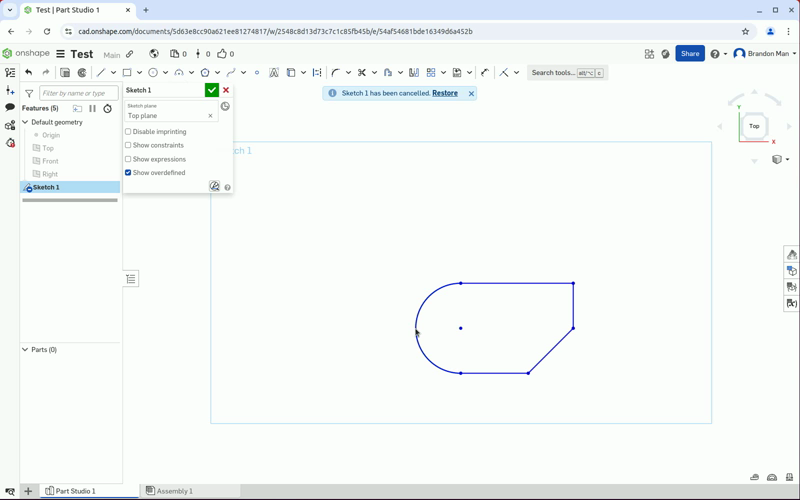
key(c)
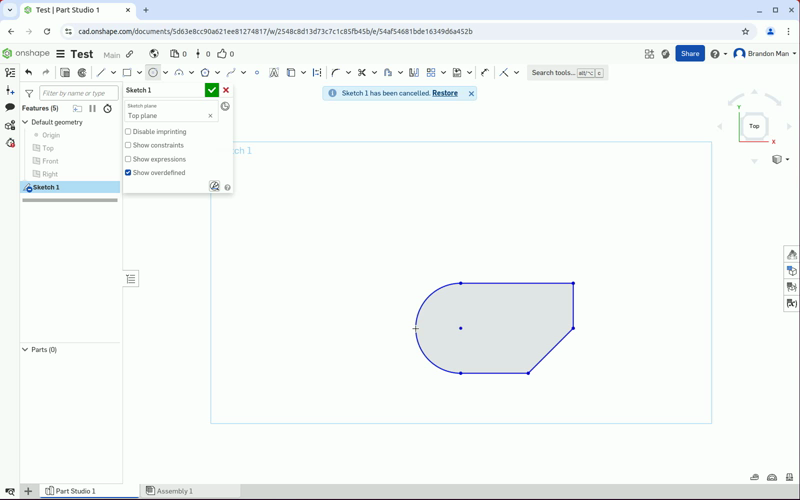
key_down(shift)
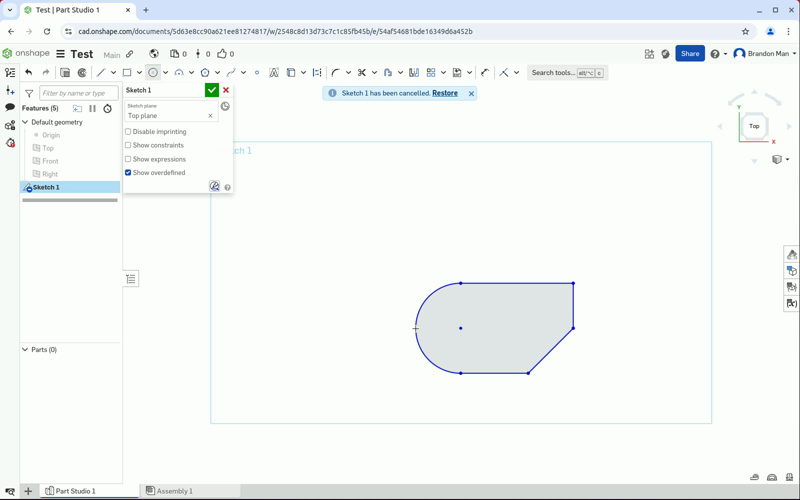
mouse_move(460, 328)
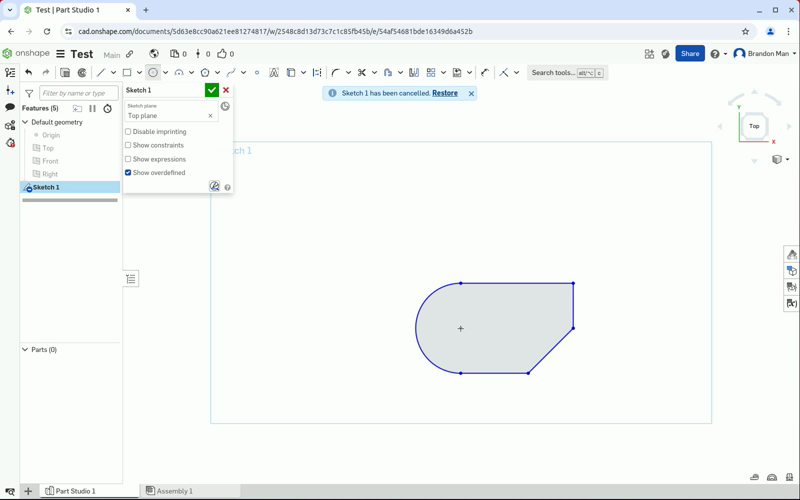
click(460, 328)
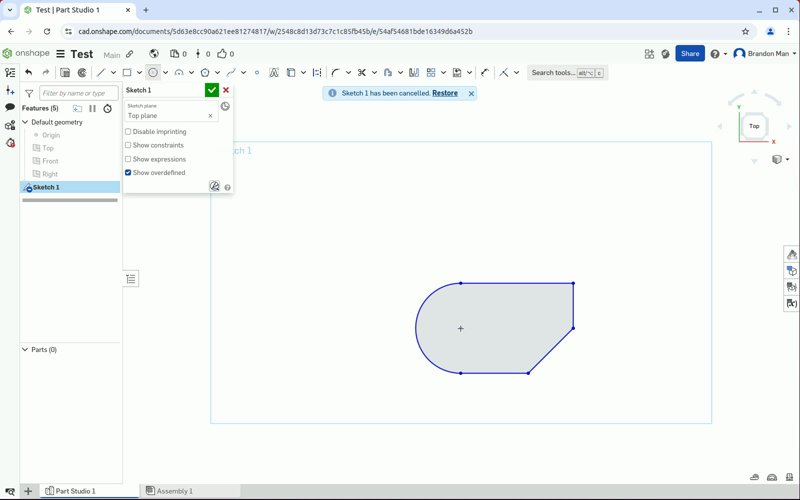
key_up(shift)
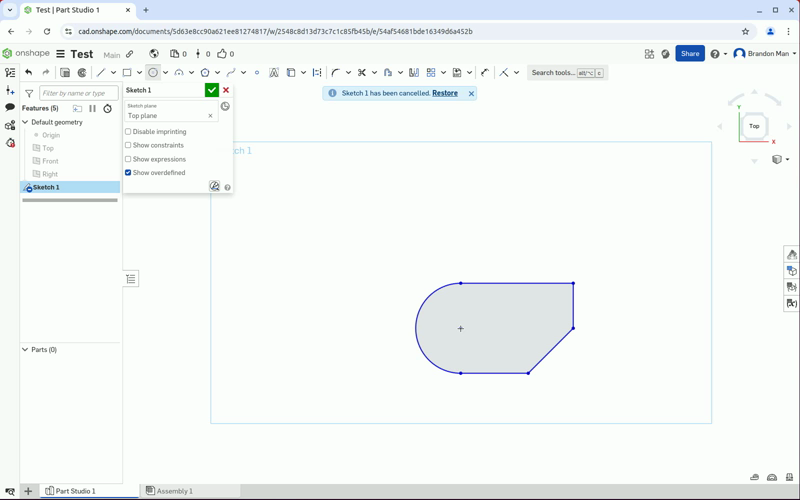
mouse_move(483, 328)
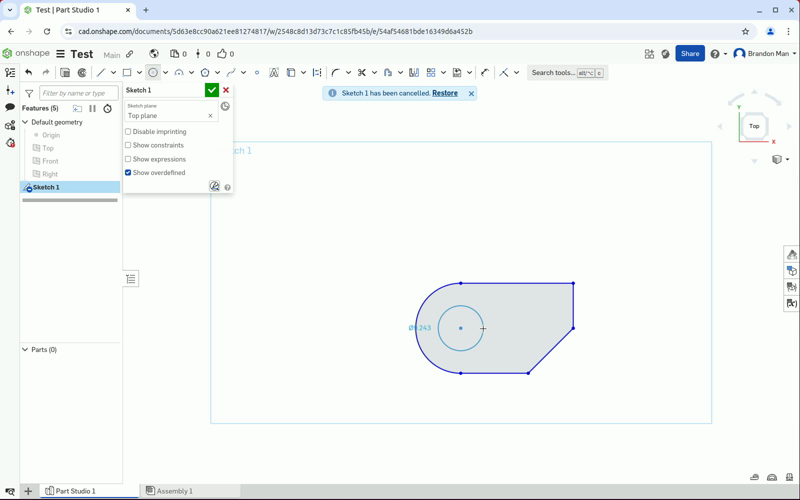
click(483, 328)
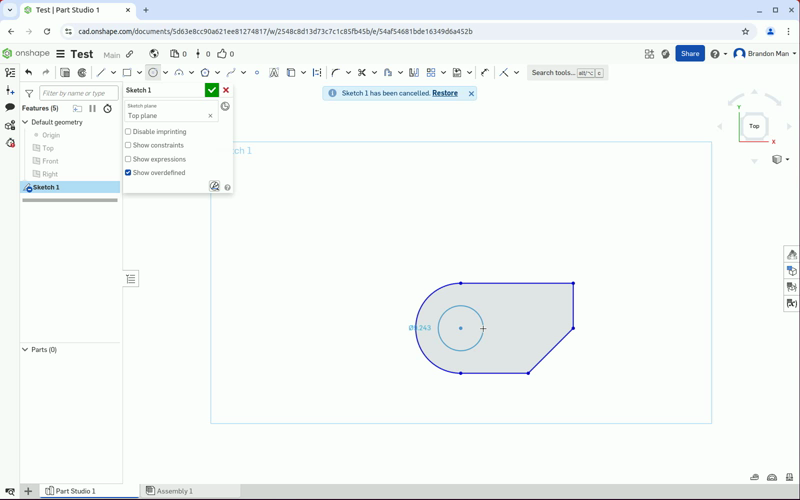
key(esc)
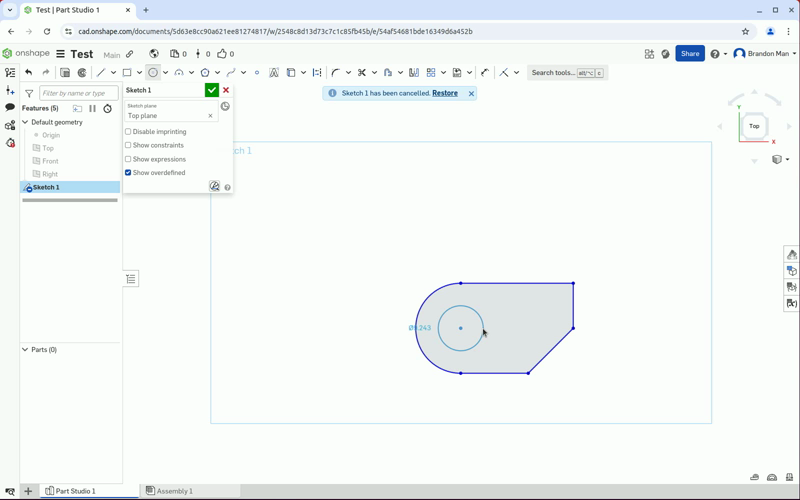
mouse_move(547, 302)
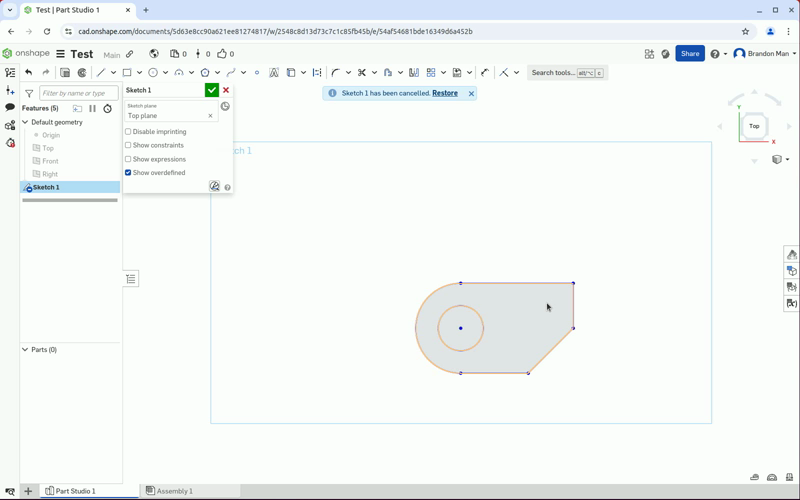
click(547, 302)
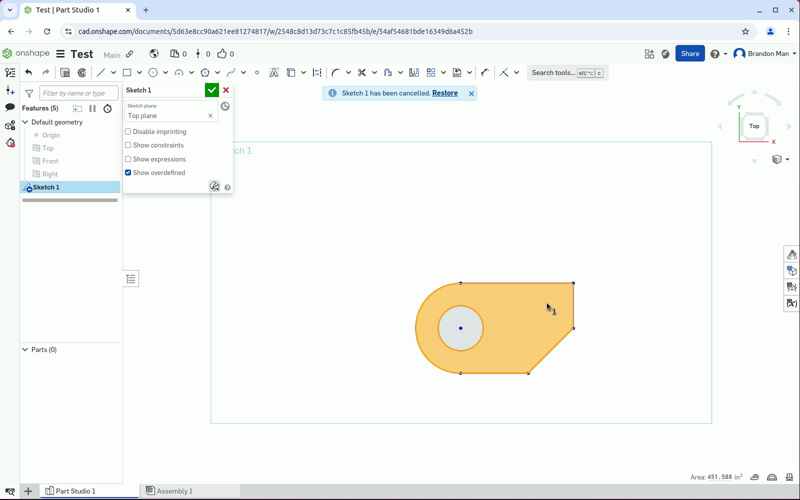
mouse_move(73, 352)
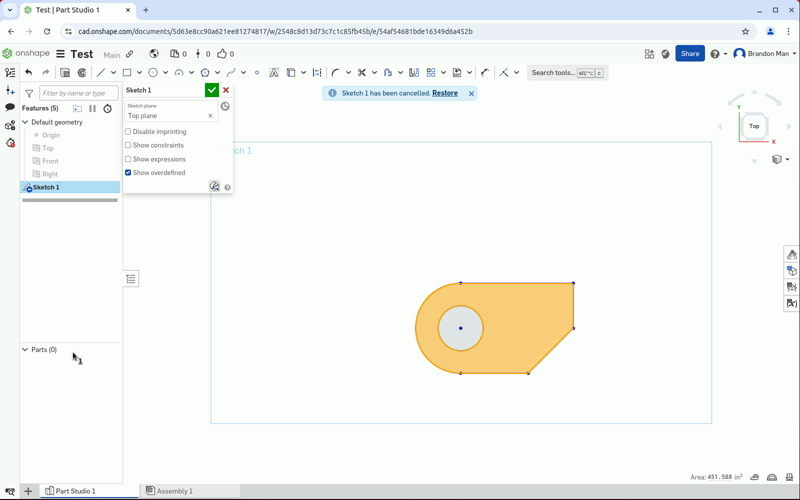
key(shift+y)
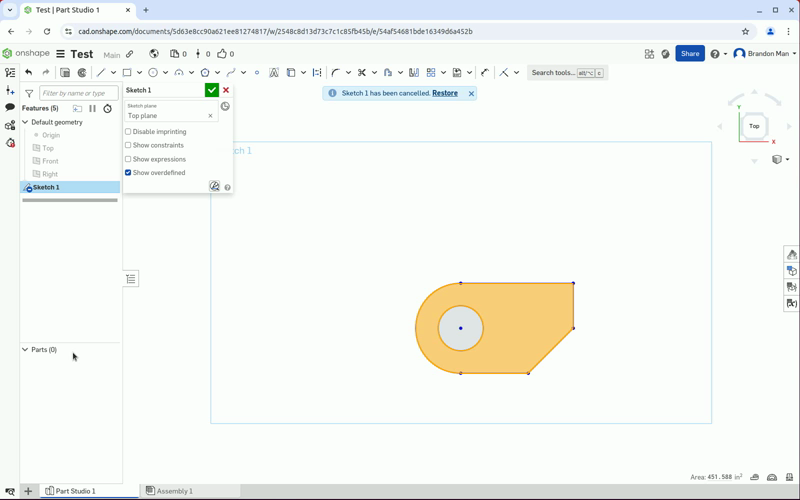
key(shift+e)
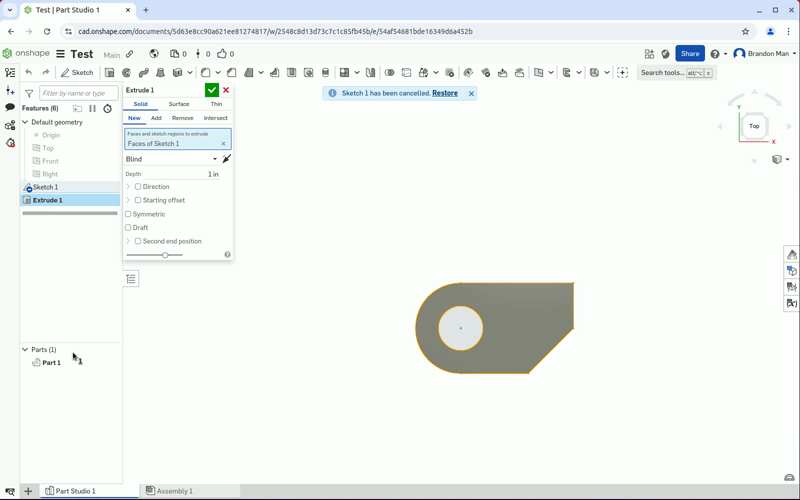
mouse_move(143, 106)
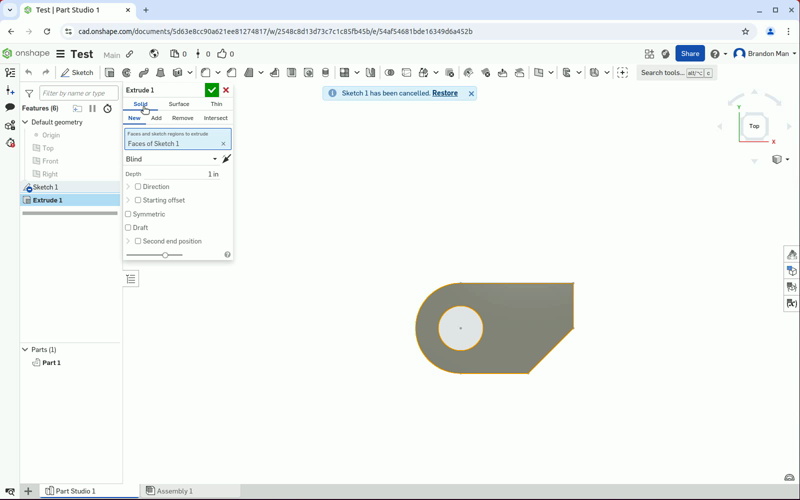
click(143, 106)
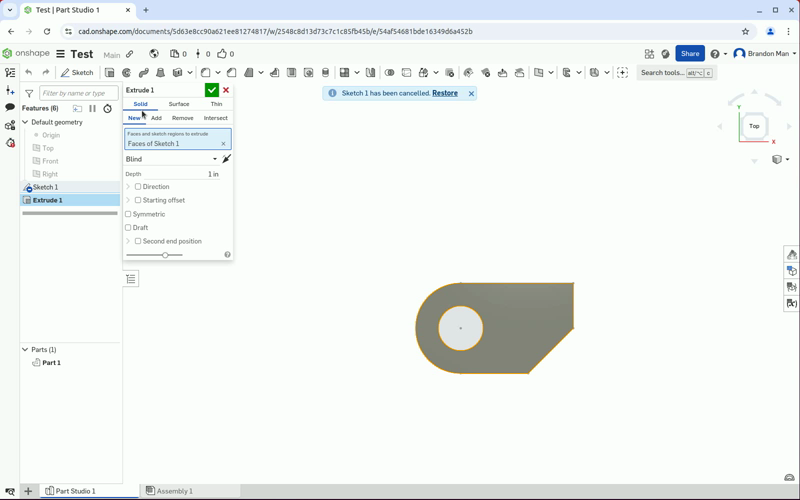
mouse_move(137, 120)
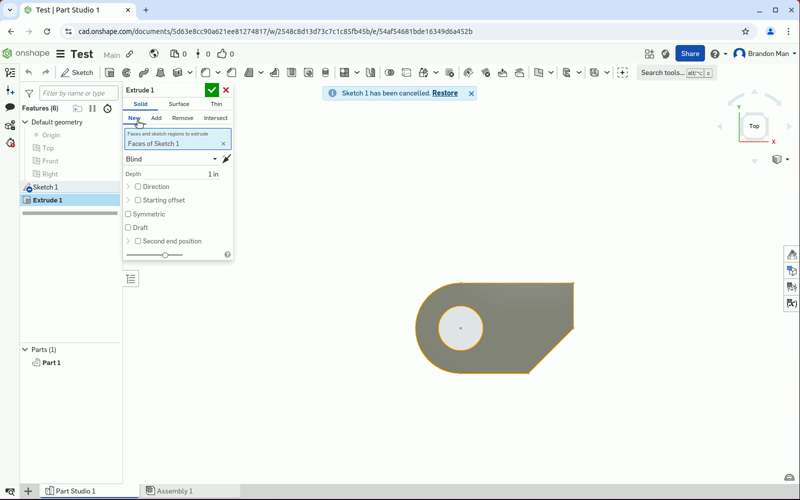
click(137, 120)
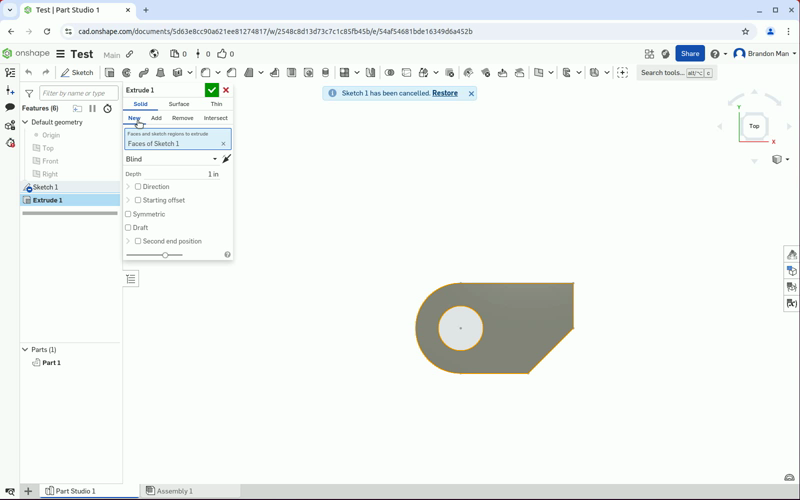
key(tab, 4)
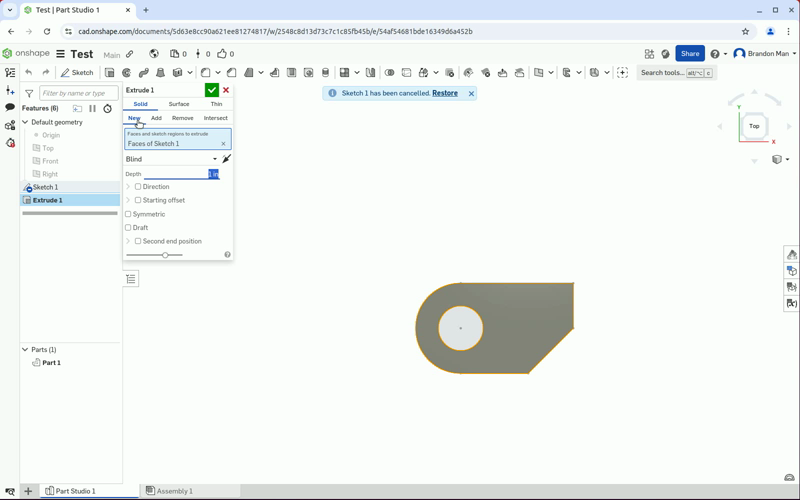
text(4.574)
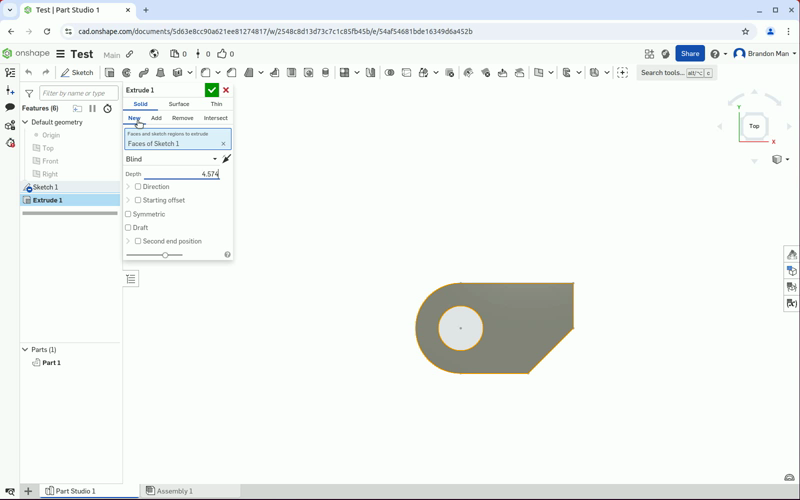
key(enter)
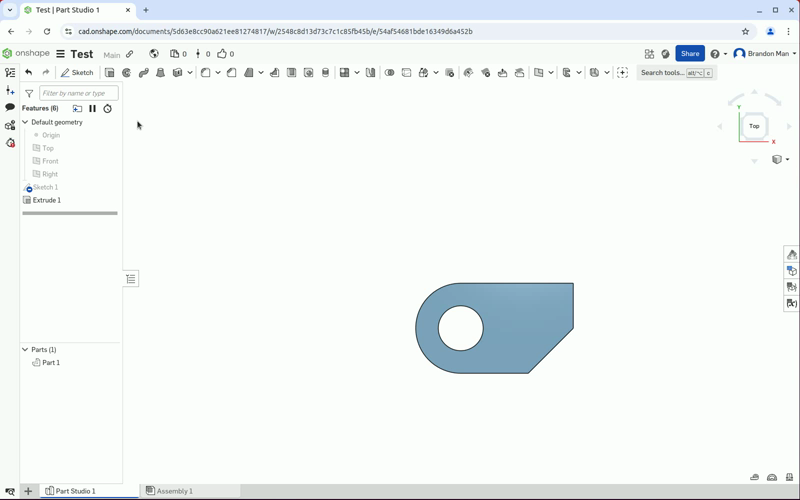
key(shift+h)
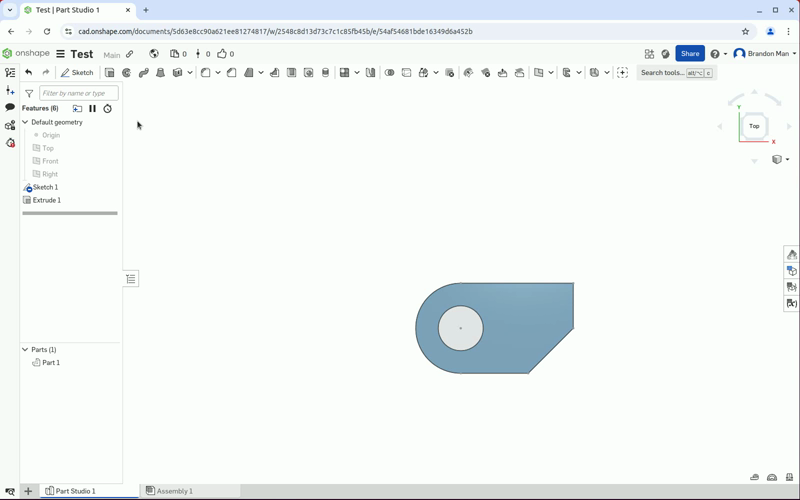
key(shift+h)
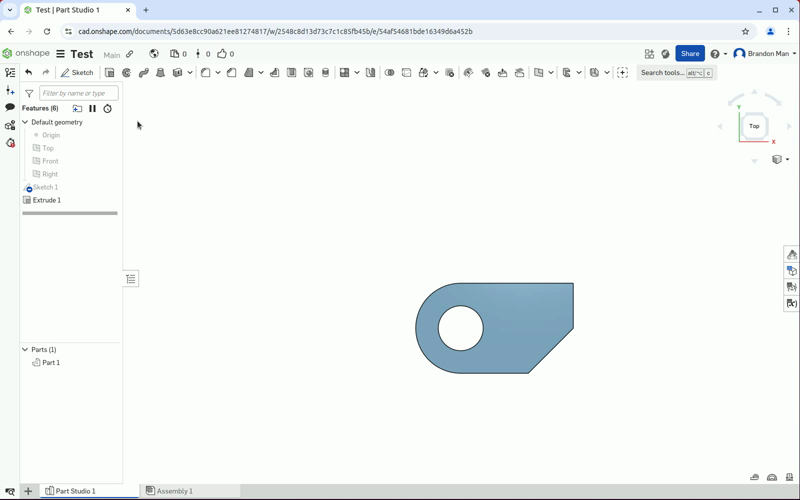
mouse_move(73, 189)
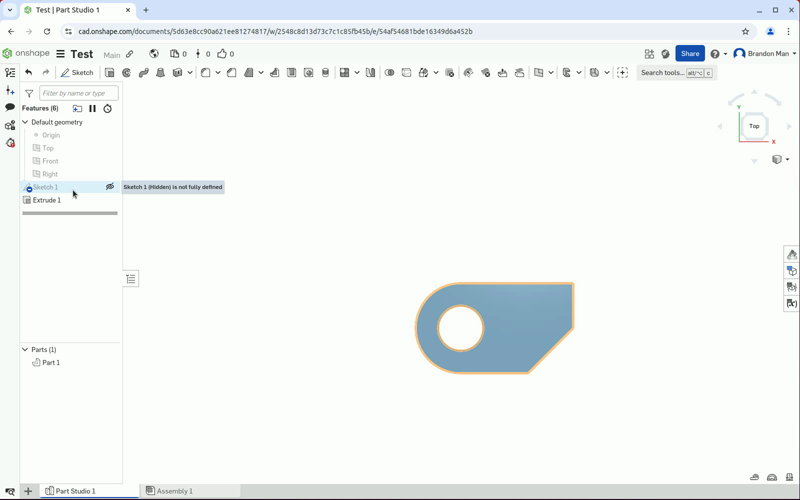
click(73, 189)
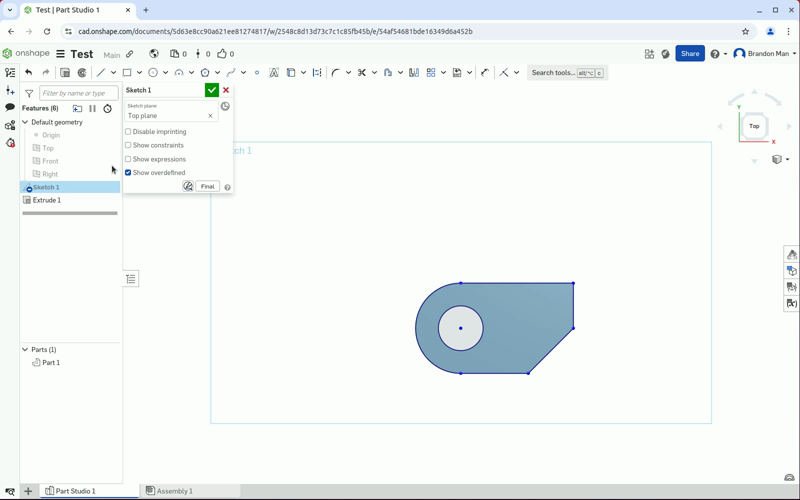
mouse_move(229, 92)
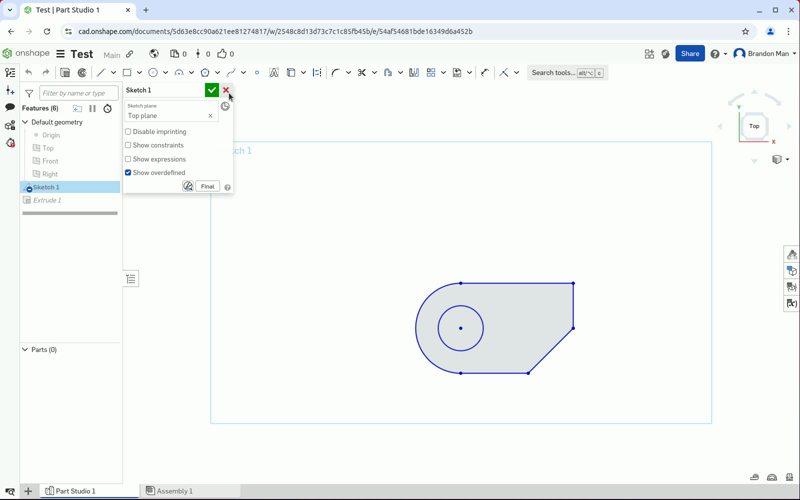
click(229, 92)
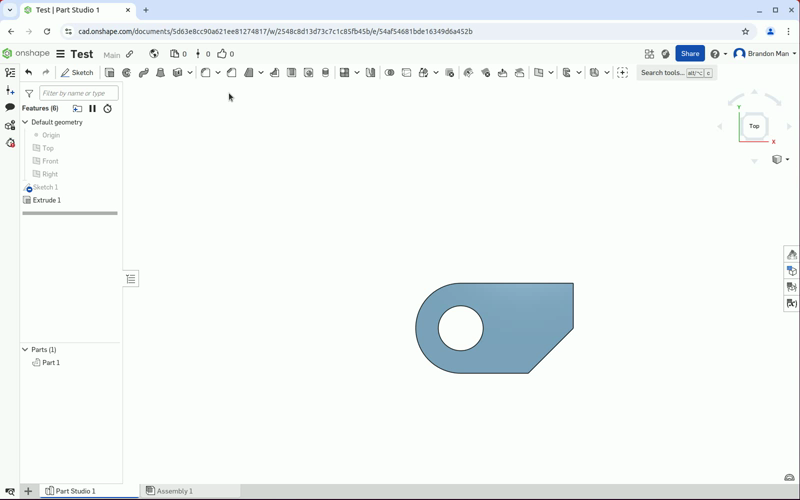
mouse_move(541, 75)
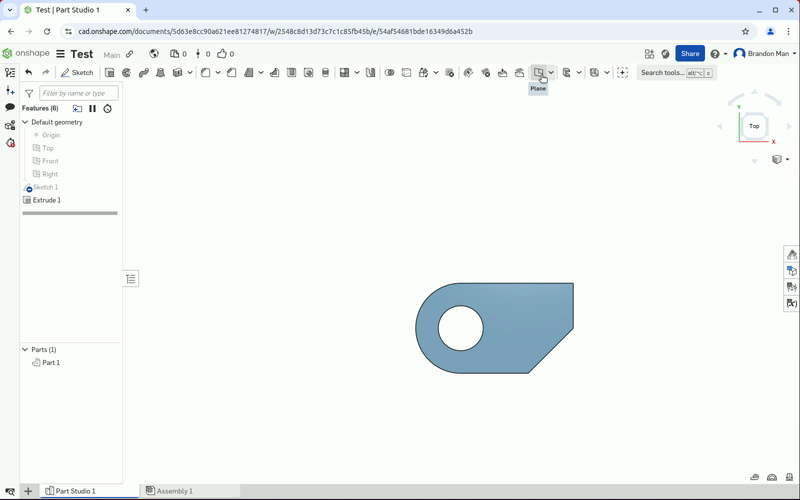
click(541, 75)
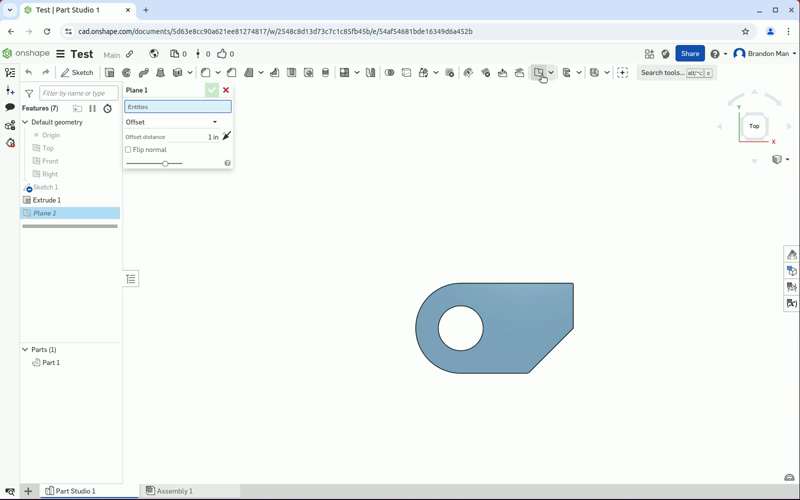
mouse_move(73, 150)
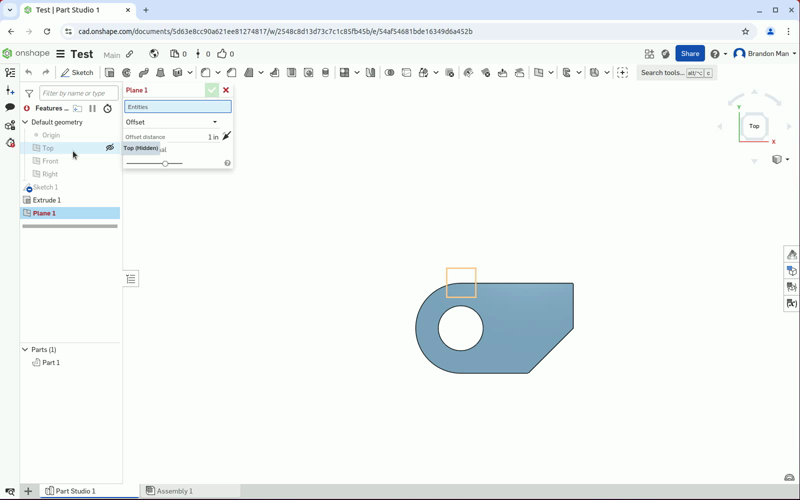
click(73, 150)
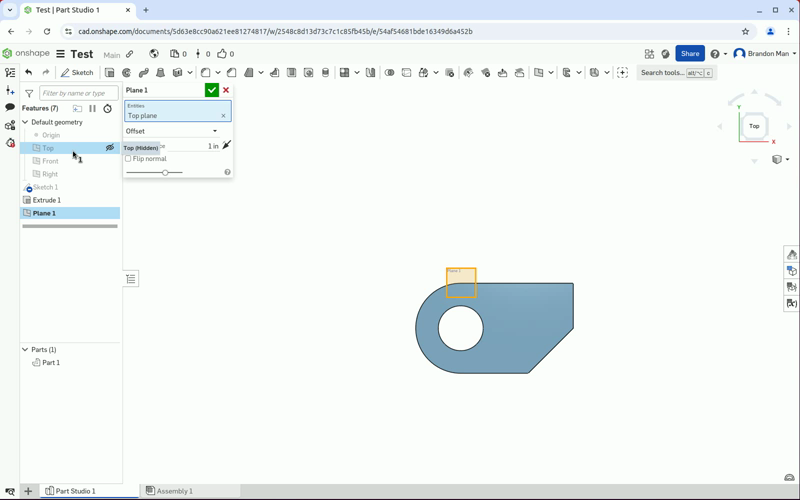
key(tab, 2)
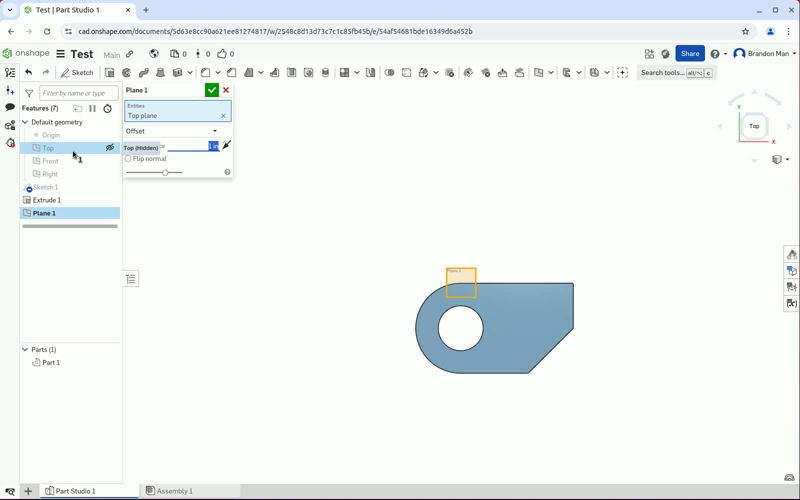
text(4.56)
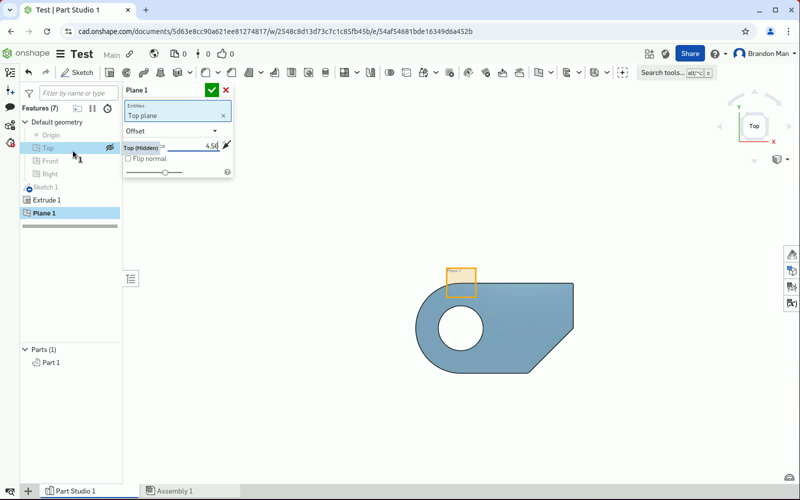
key(enter, 2)
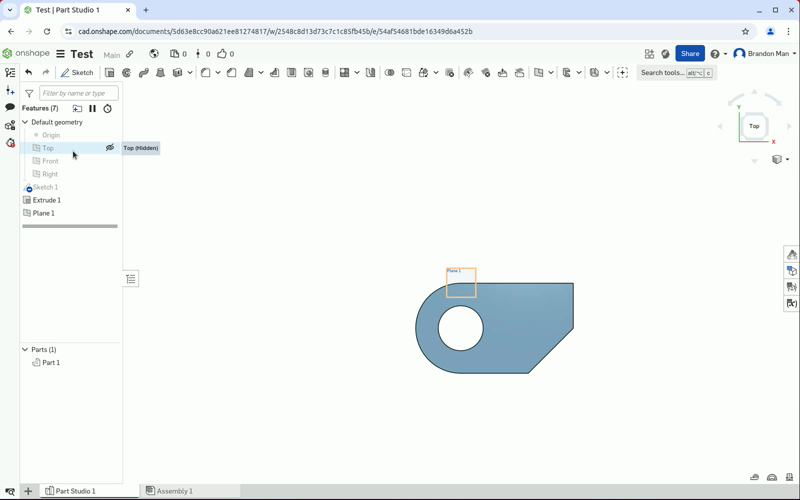
key(shift+s)
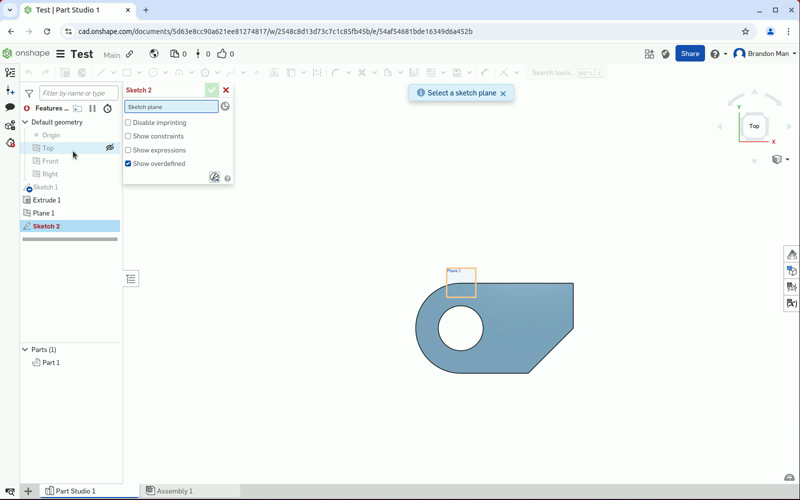
mouse_move(73, 215)
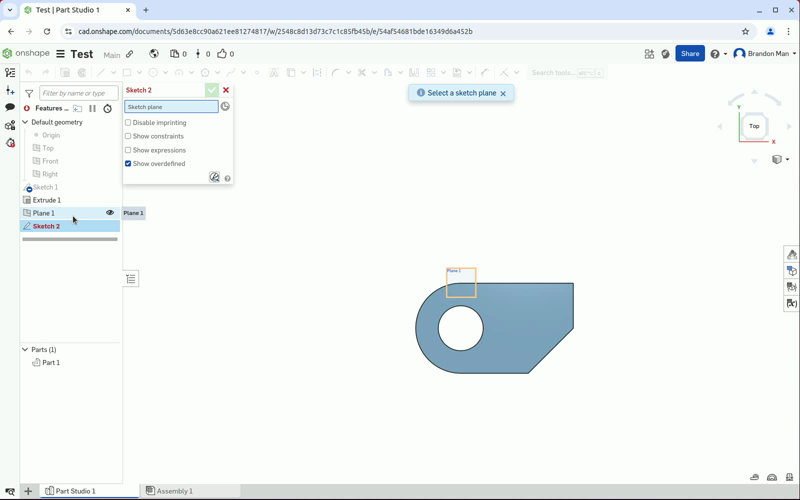
click(73, 215)
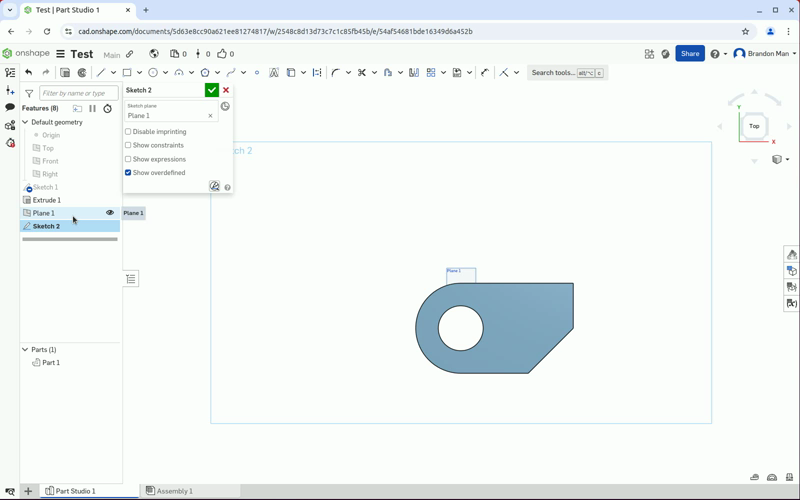
mouse_move(73, 352)
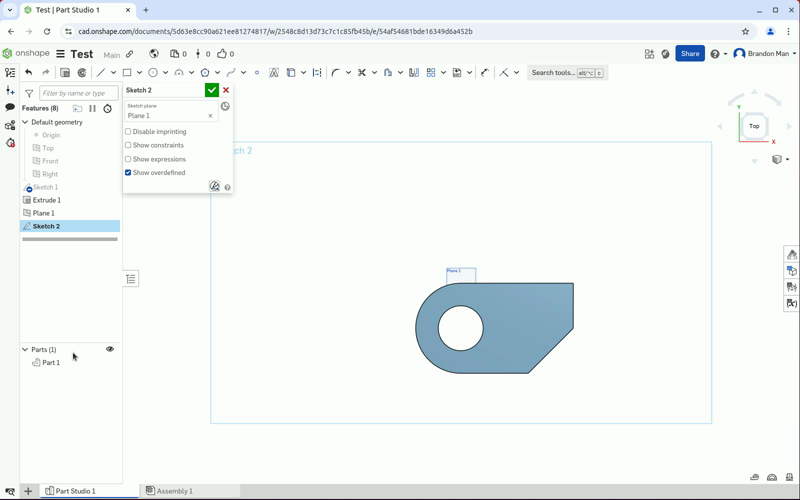
key(y)
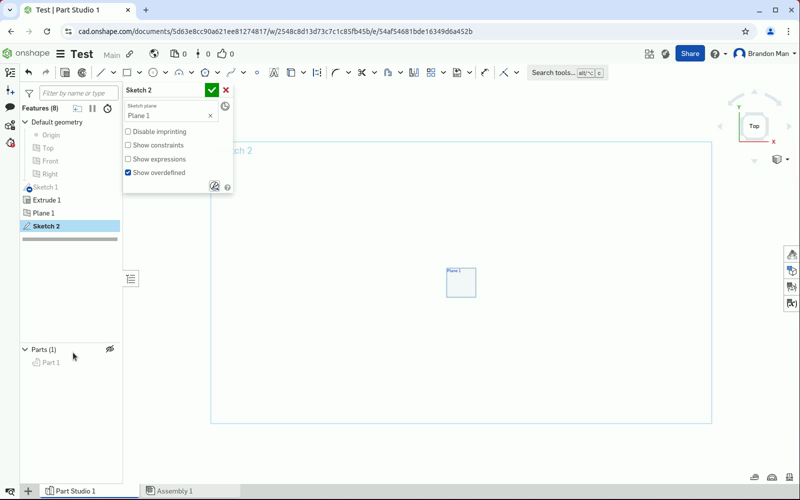
key(c)
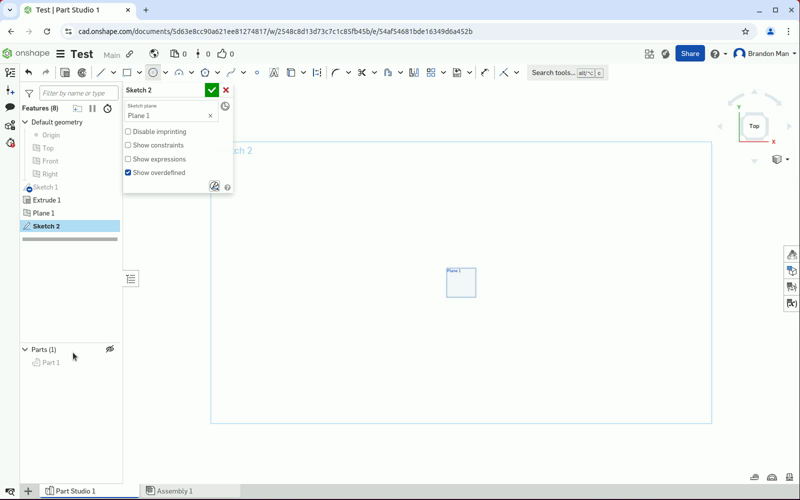
key_down(shift)
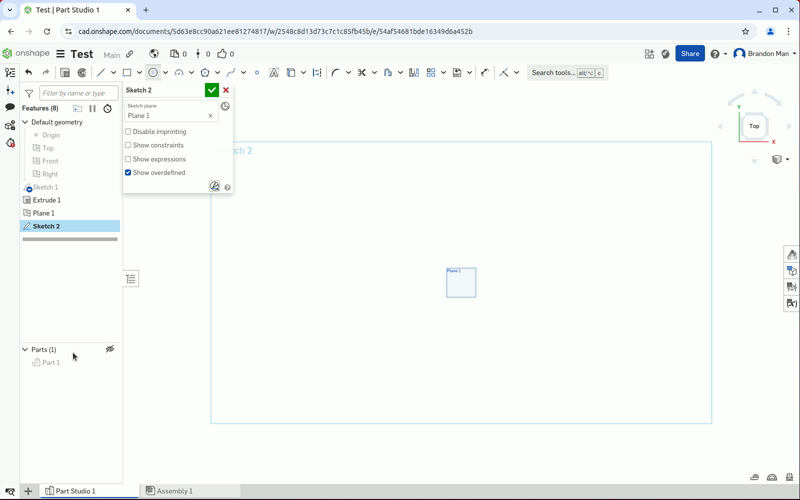
mouse_move(461, 327)
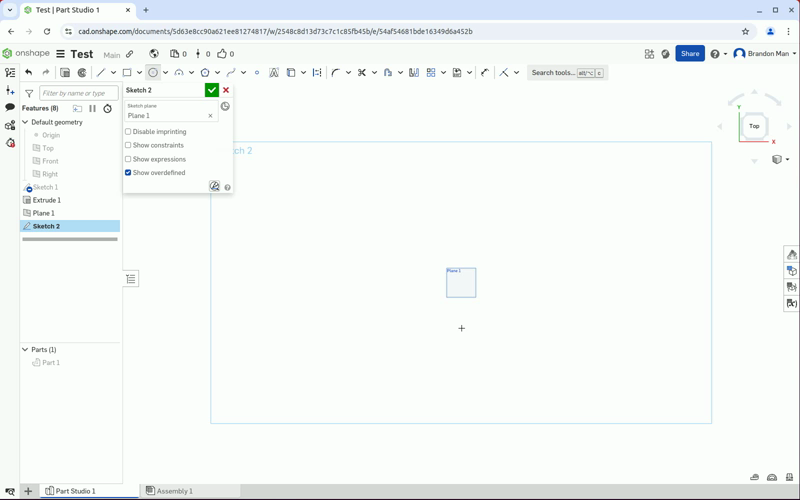
click(461, 327)
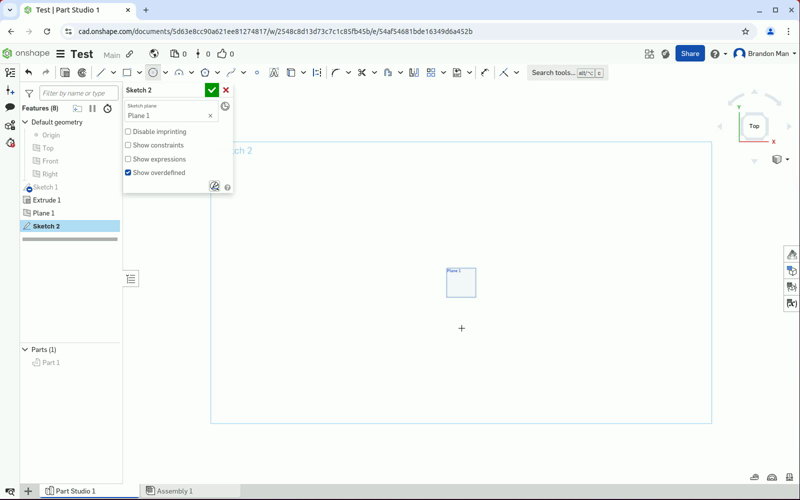
key_up(shift)
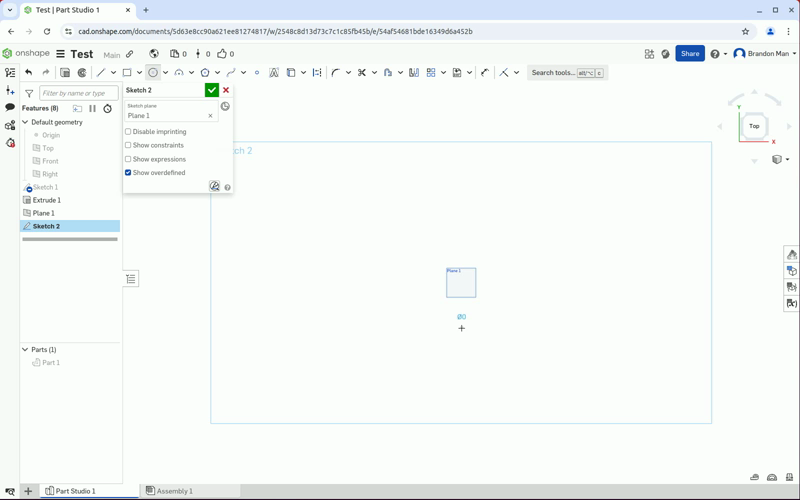
mouse_move(507, 327)
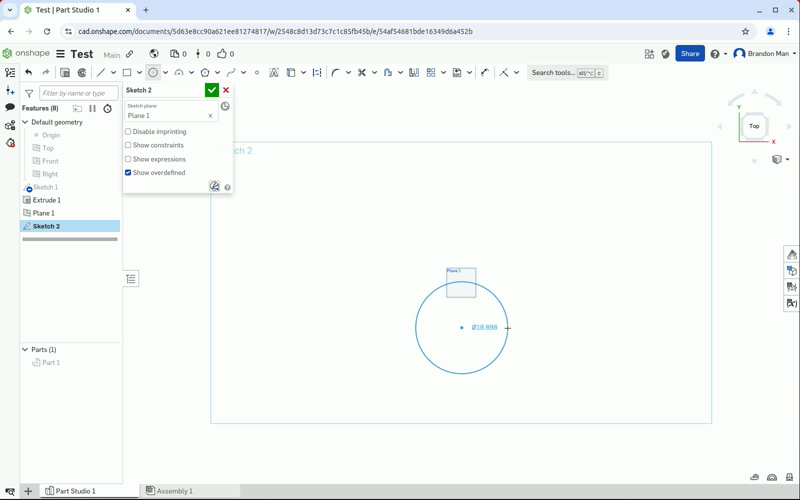
click(507, 327)
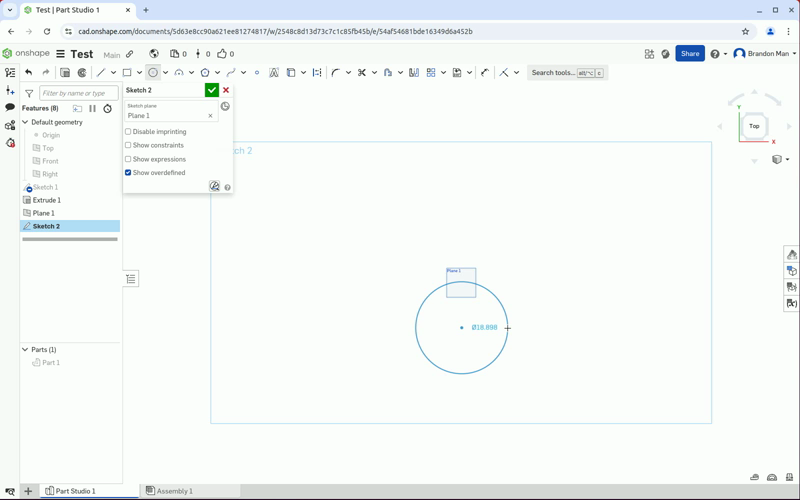
key(esc)
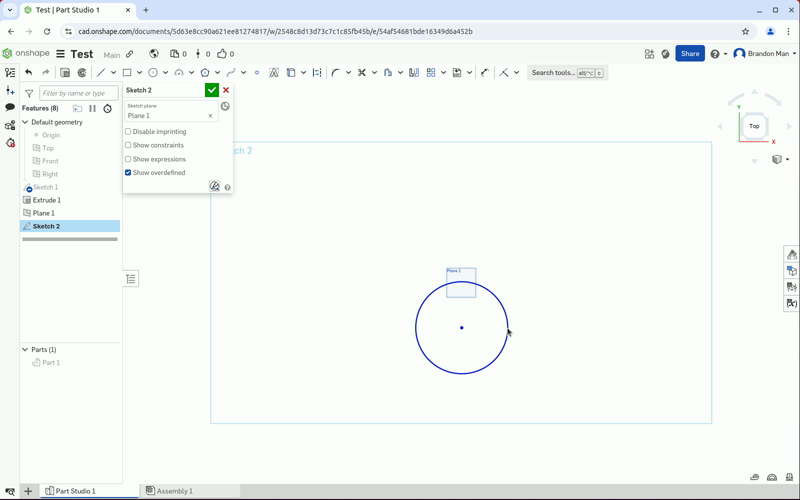
key(c)
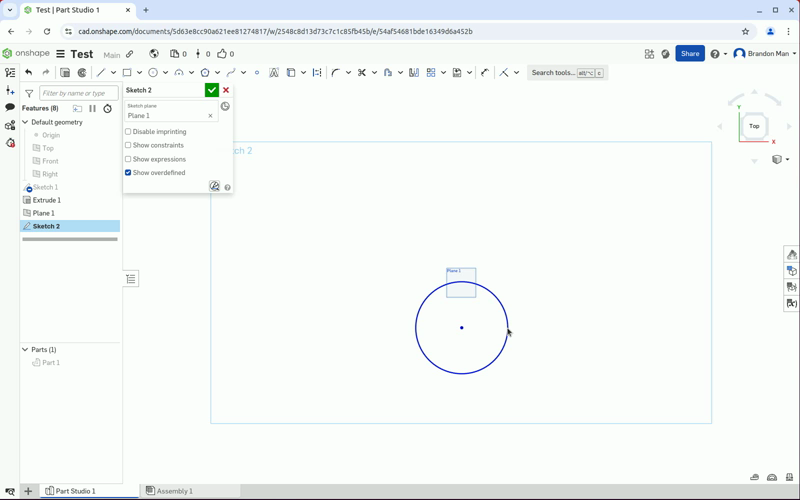
key_down(shift)
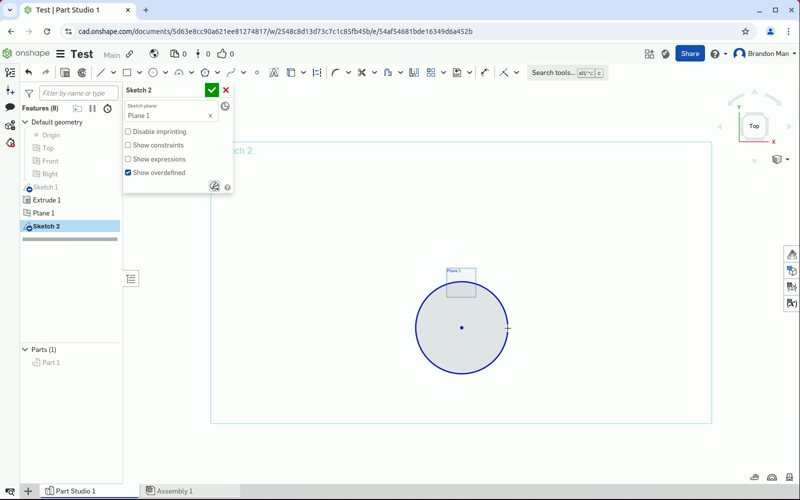
mouse_move(461, 327)
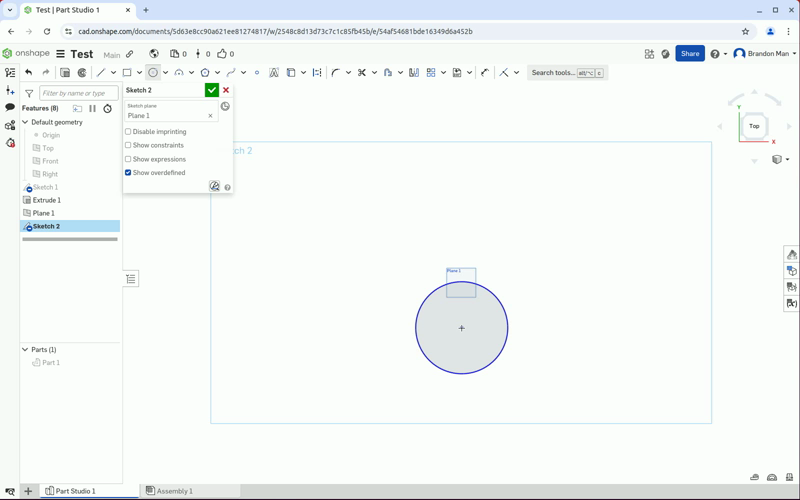
click(461, 327)
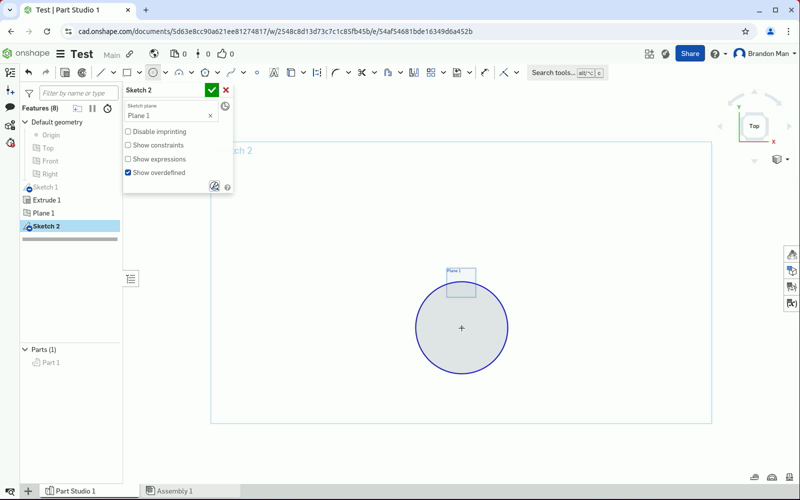
key_up(shift)
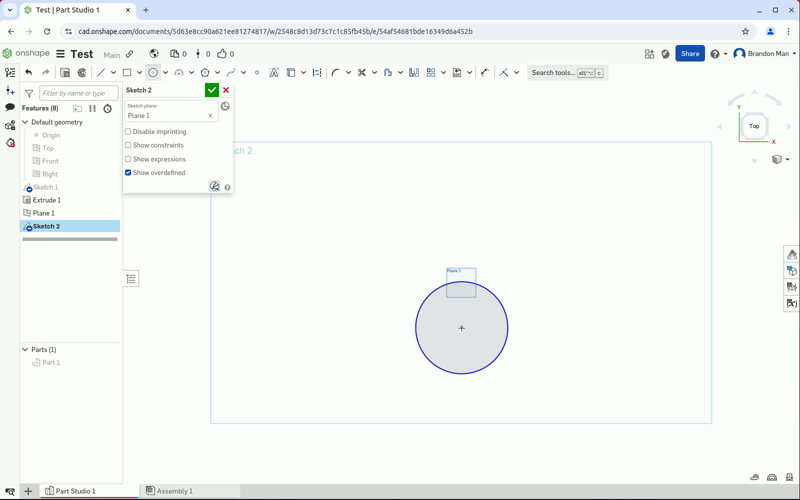
mouse_move(484, 327)
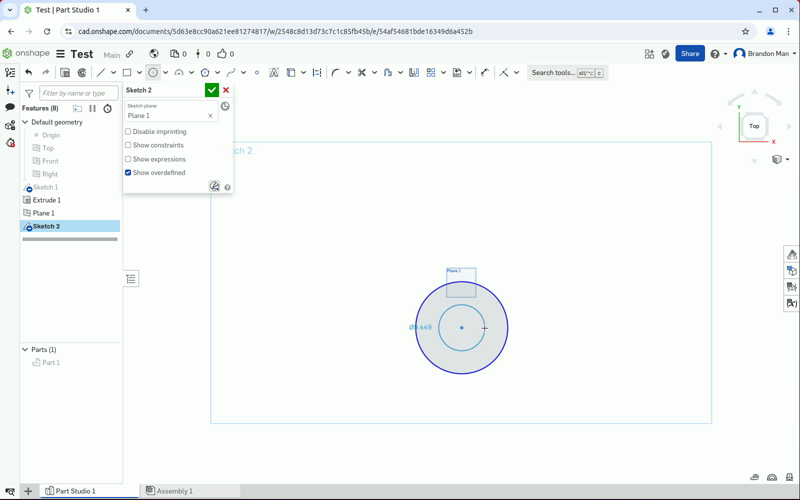
click(484, 327)
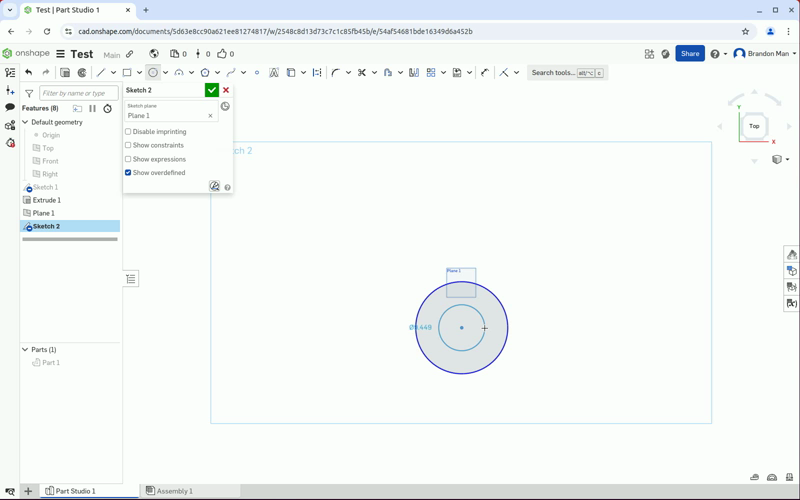
key(esc)
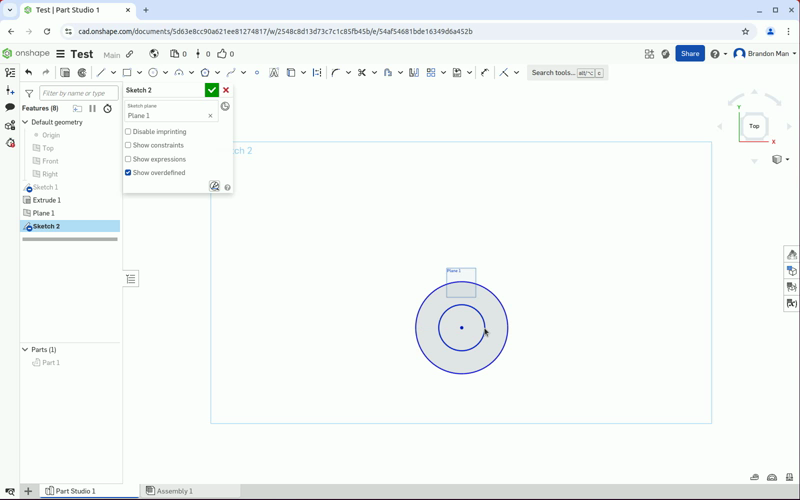
mouse_move(495, 335)
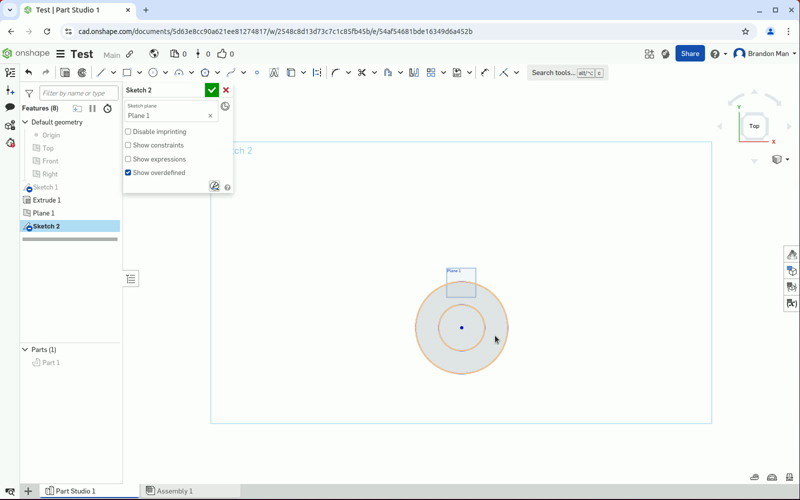
click(495, 335)
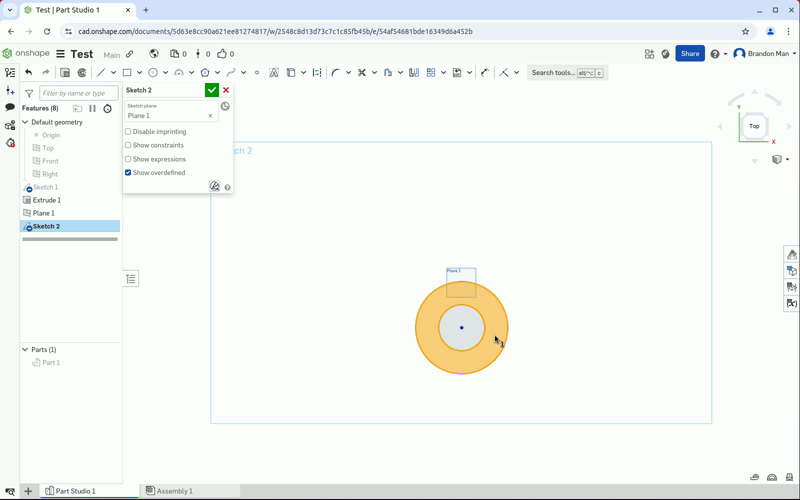
mouse_move(73, 352)
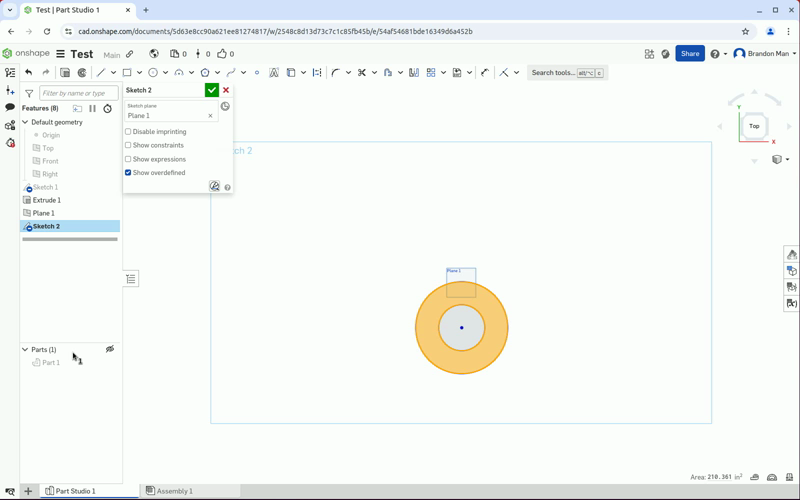
key(shift+y)
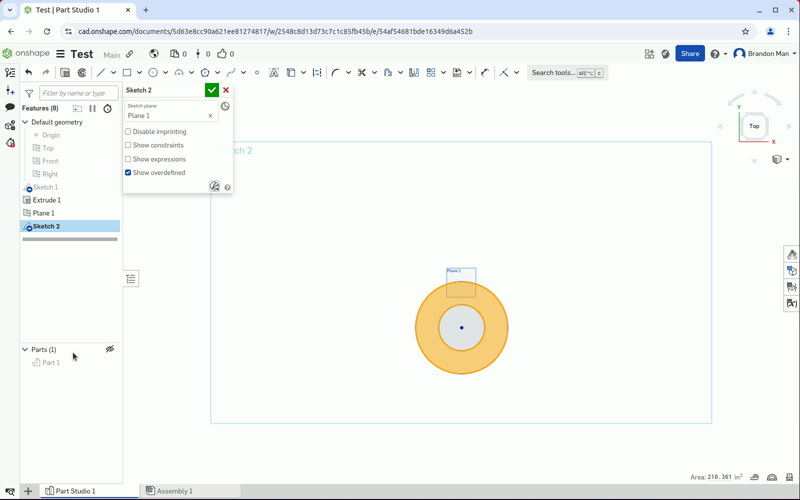
key(shift+e)
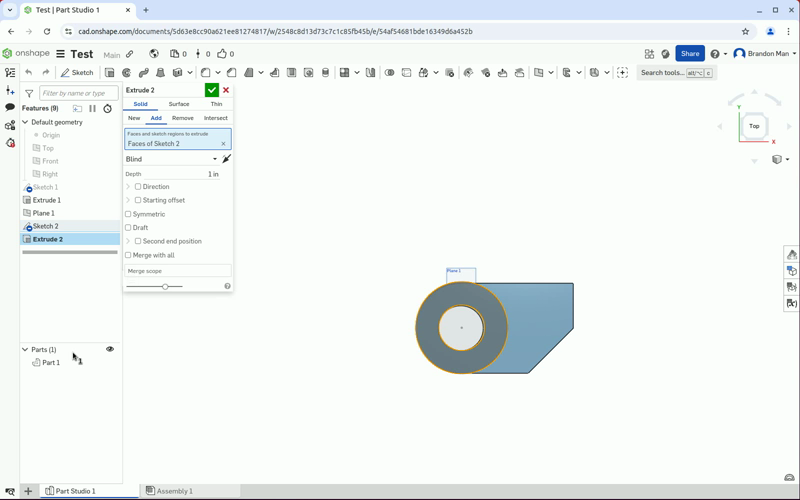
mouse_move(143, 106)
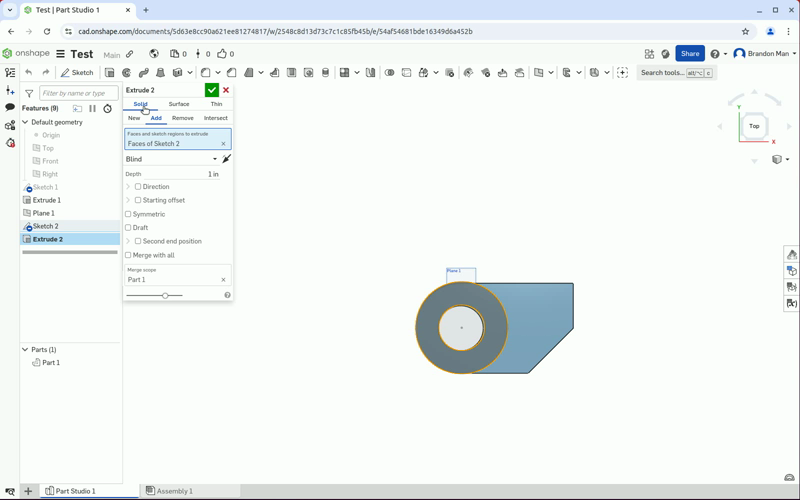
click(143, 106)
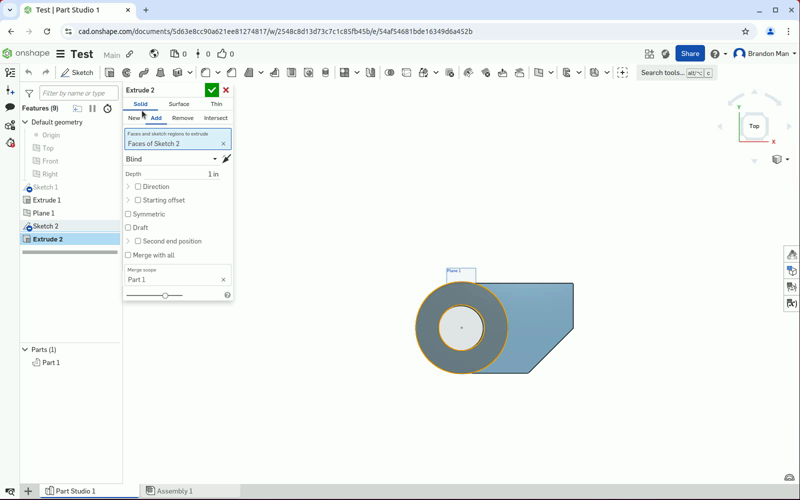
mouse_move(137, 120)
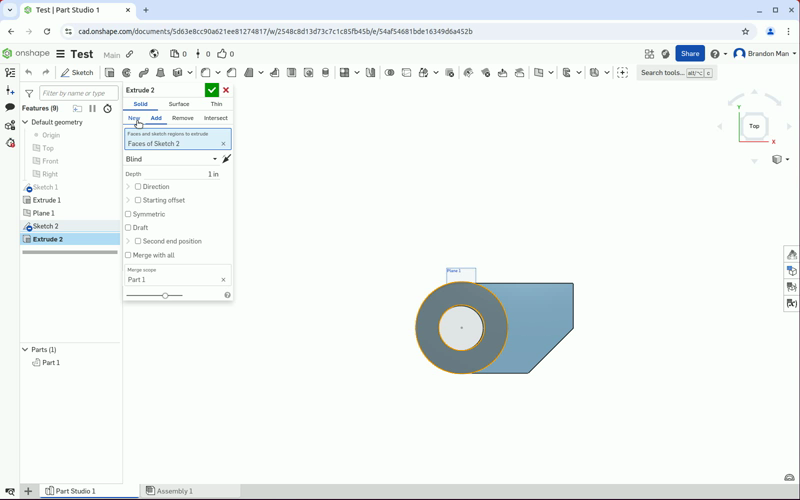
click(137, 120)
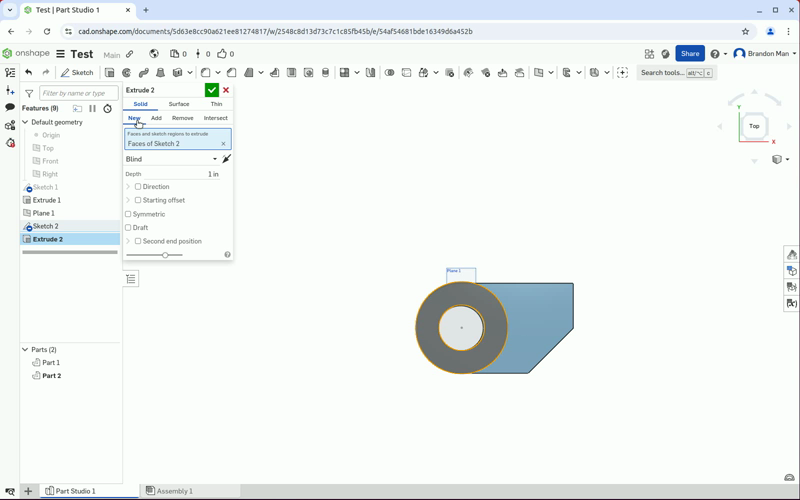
key(tab, 4)
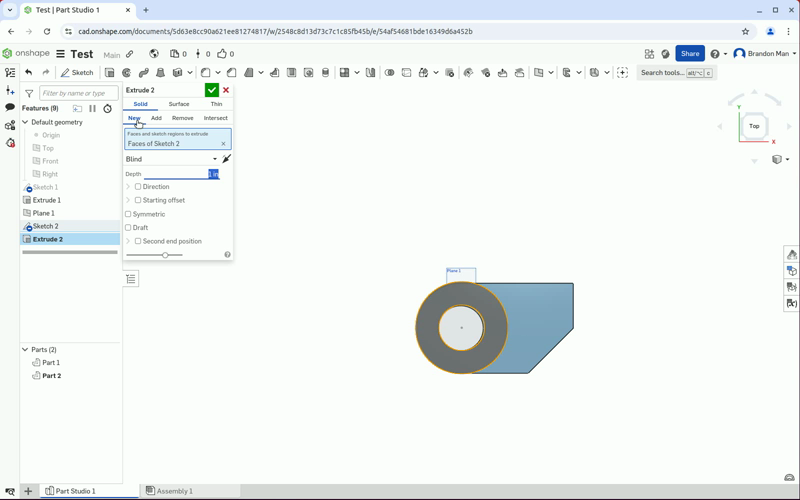
text(9.147)
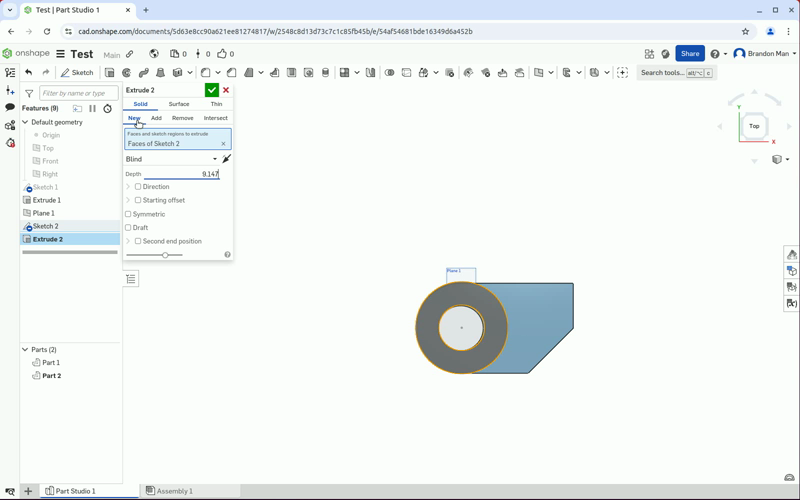
key(enter)
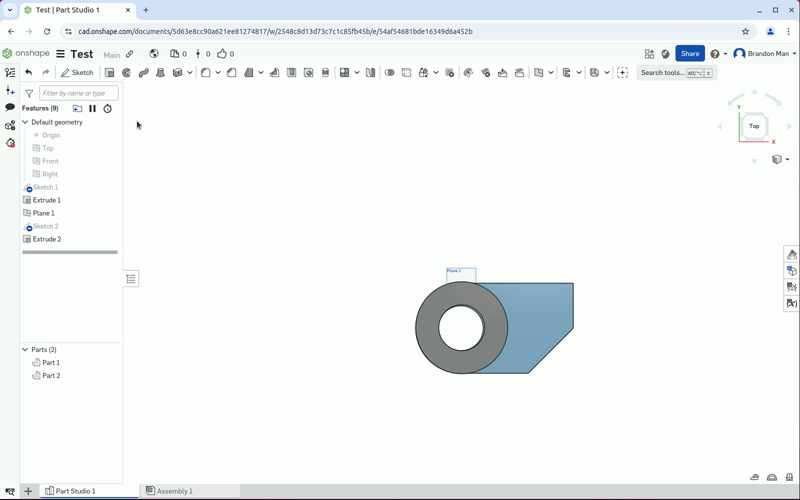
key(shift+h)
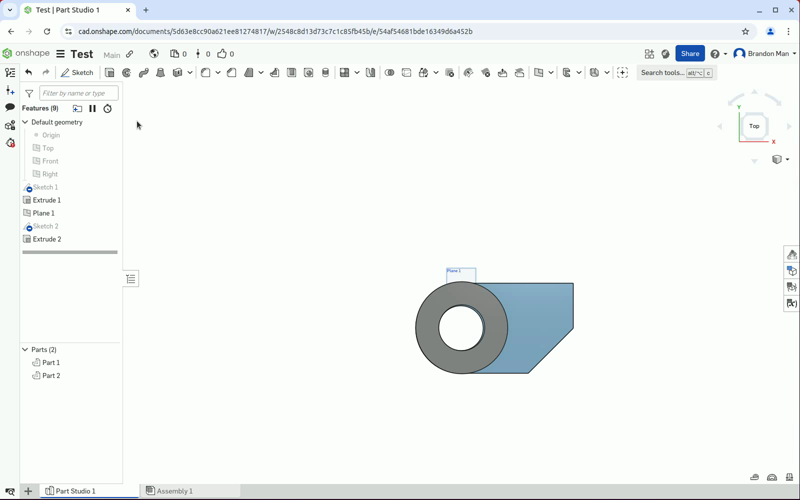
key(shift+h)
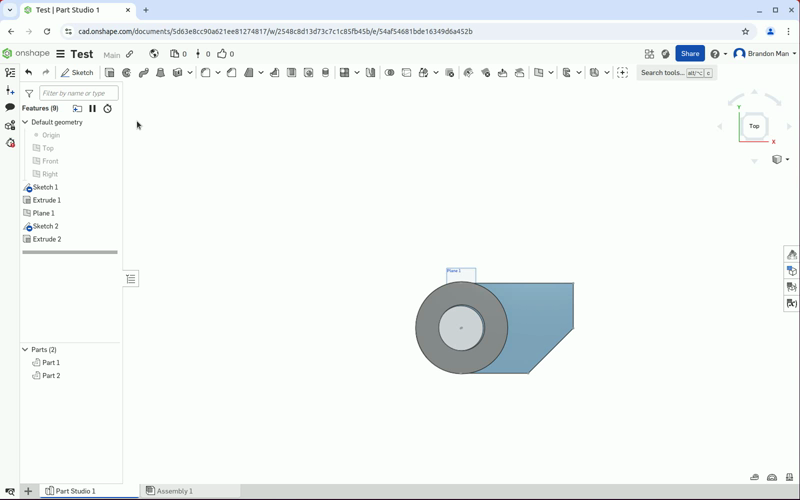
key(shift+7)
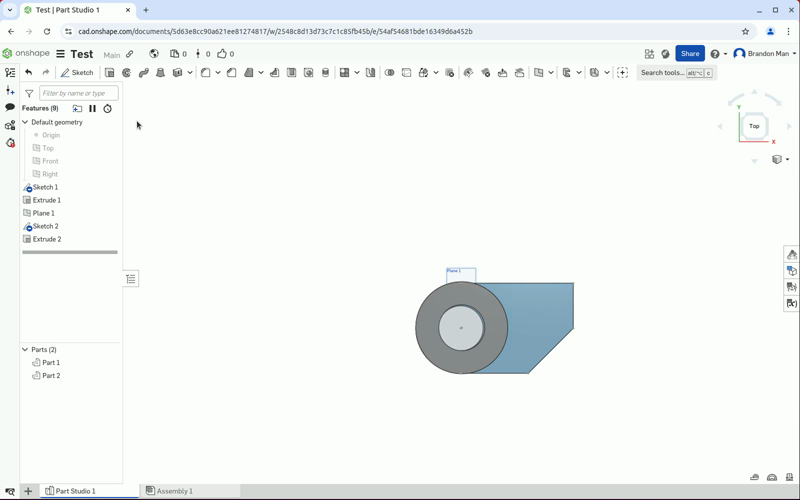
key(up, 3)
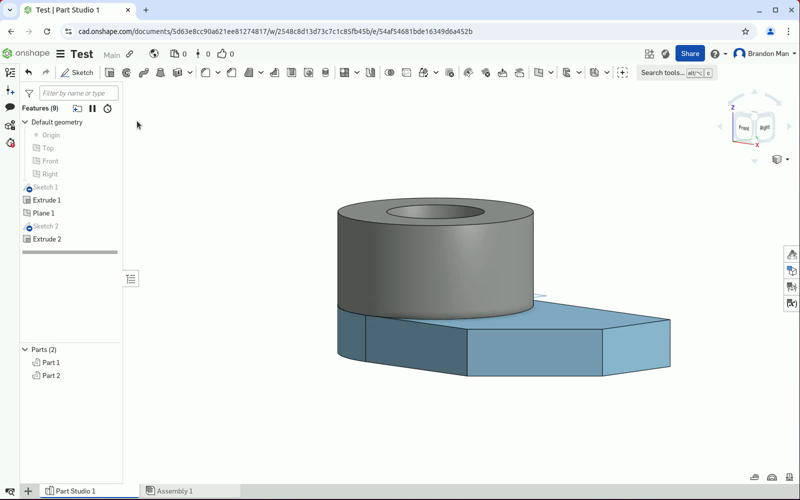
key(left, 3)
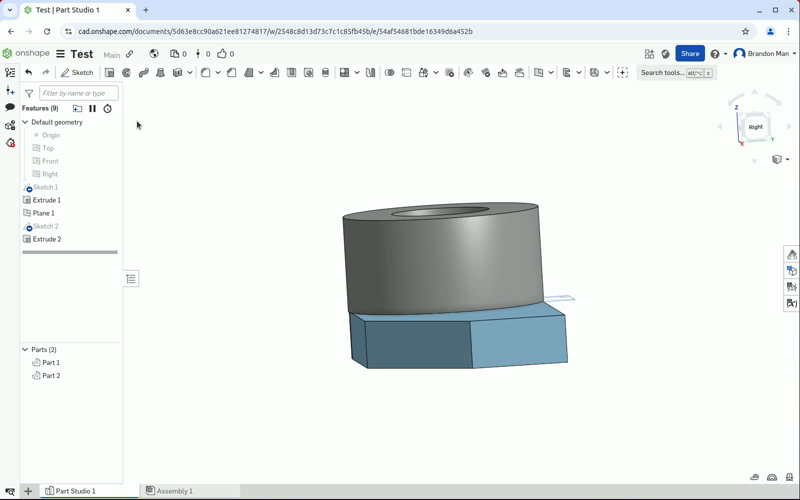
key(right, 3)
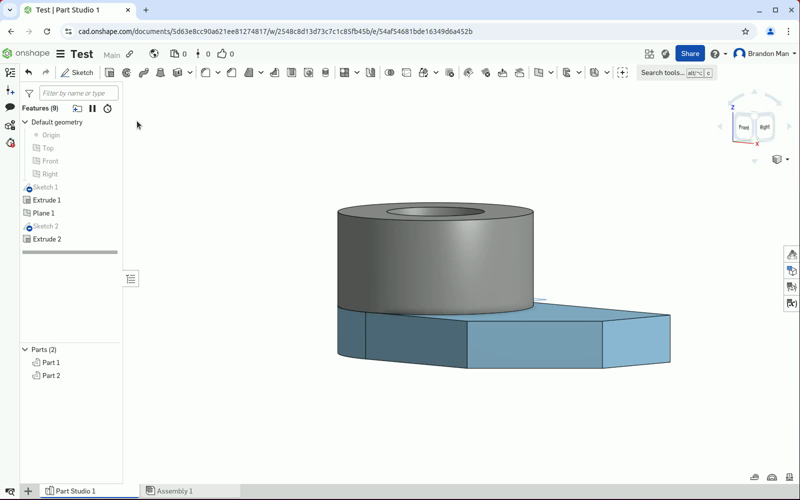
key(down, 3)
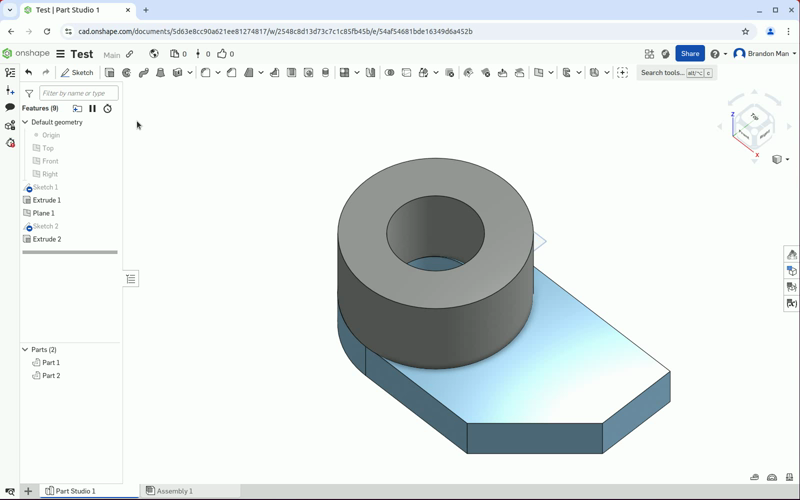
mouse_move(73, 189)
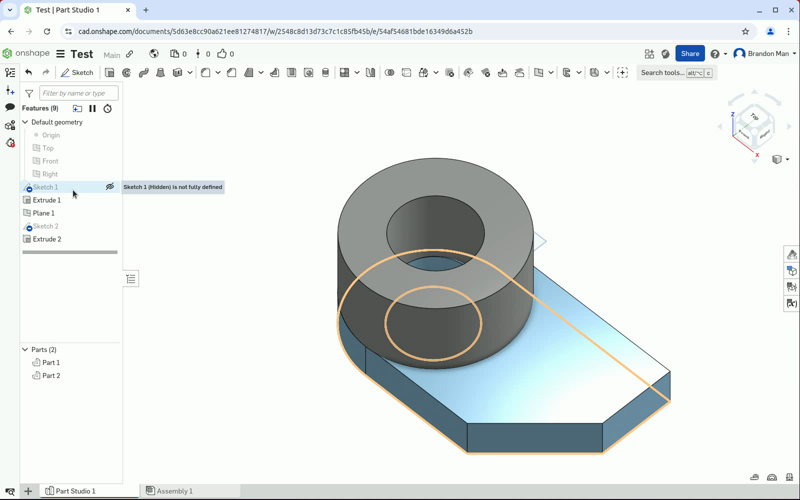
click(73, 189)